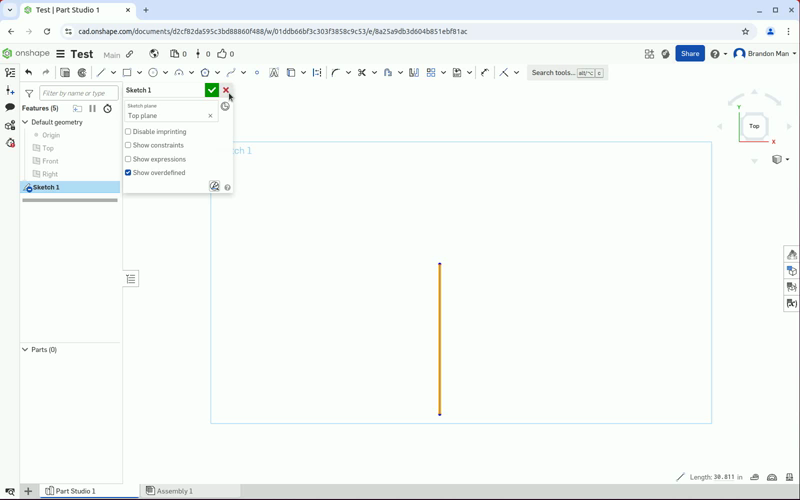
key(shift+h)
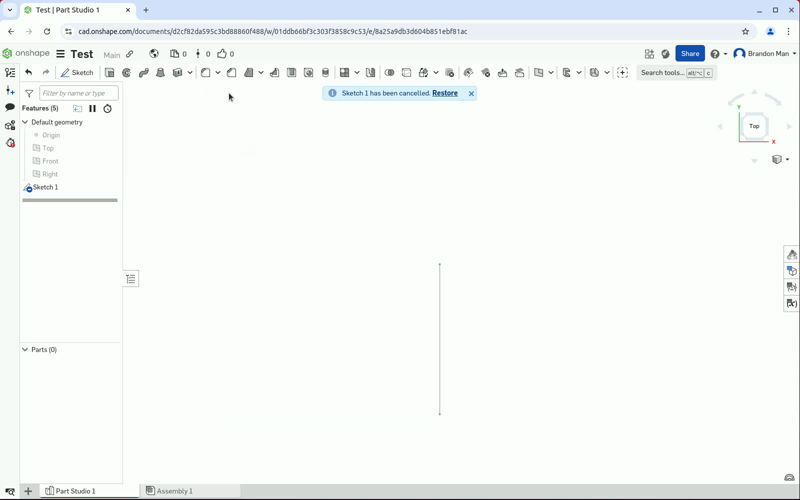
key(shift+s)
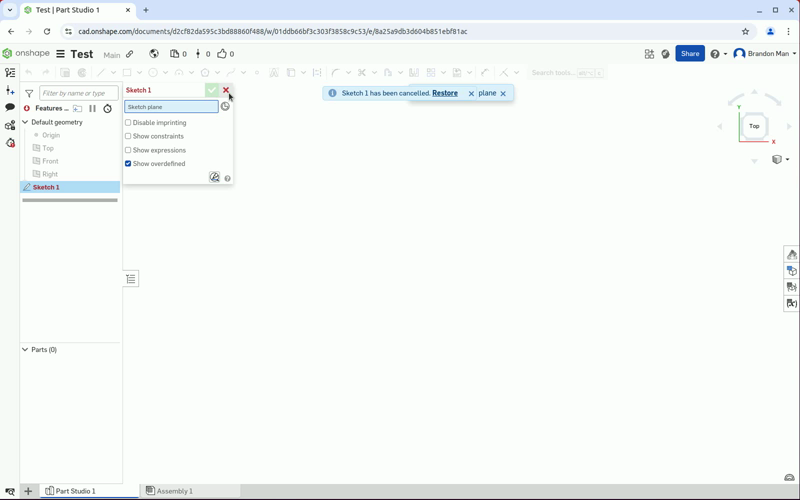
mouse_move(73, 150)
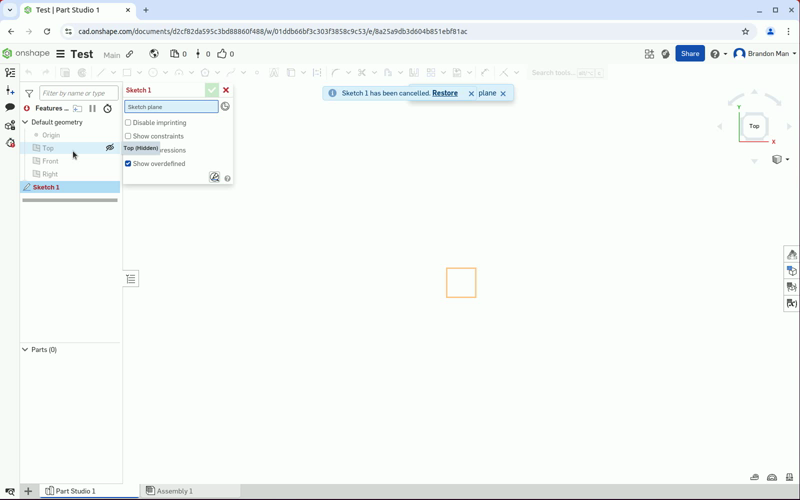
click(73, 150)
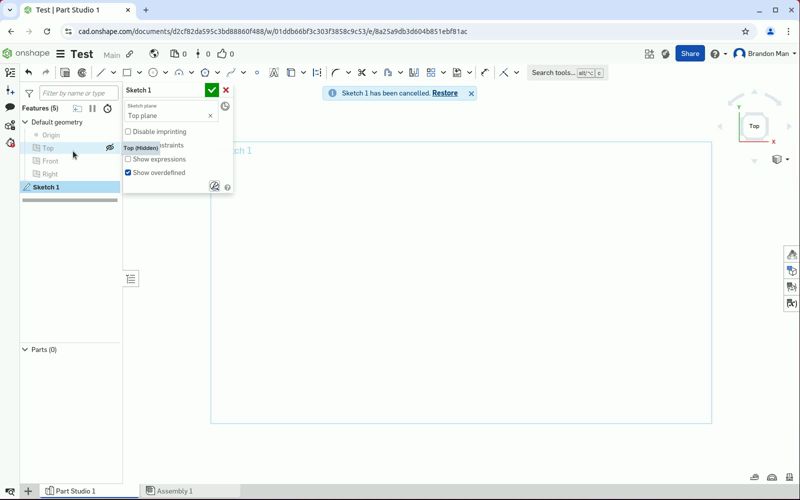
mouse_move(73, 352)
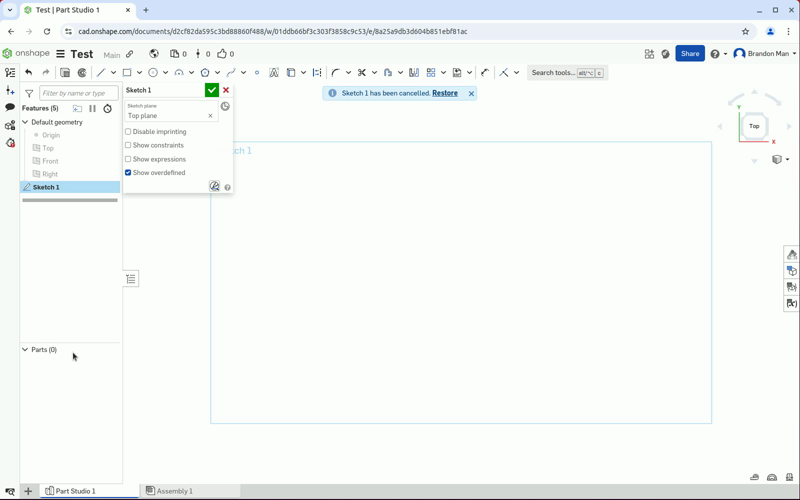
key(y)
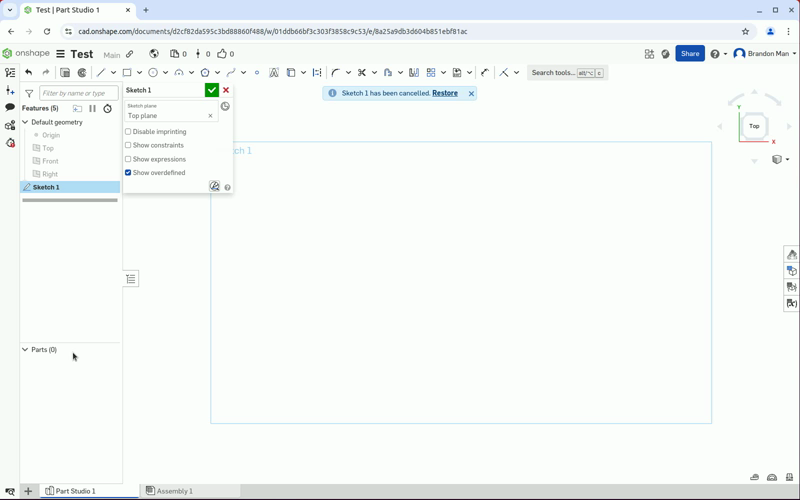
key(l)
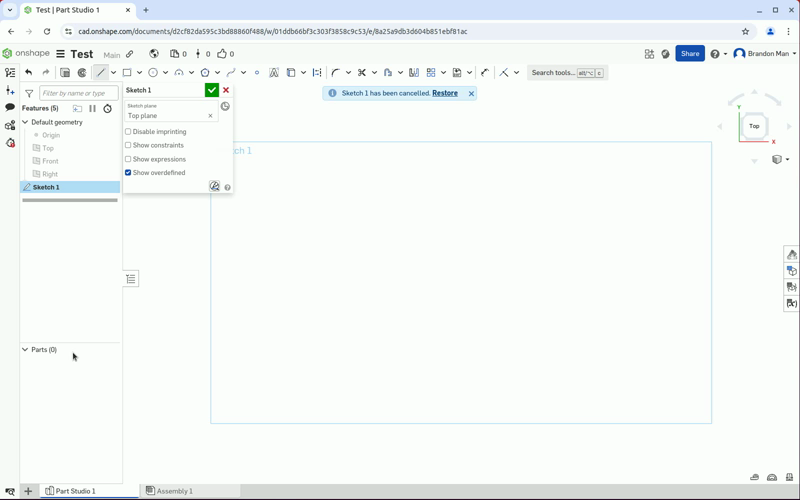
key_down(shift)
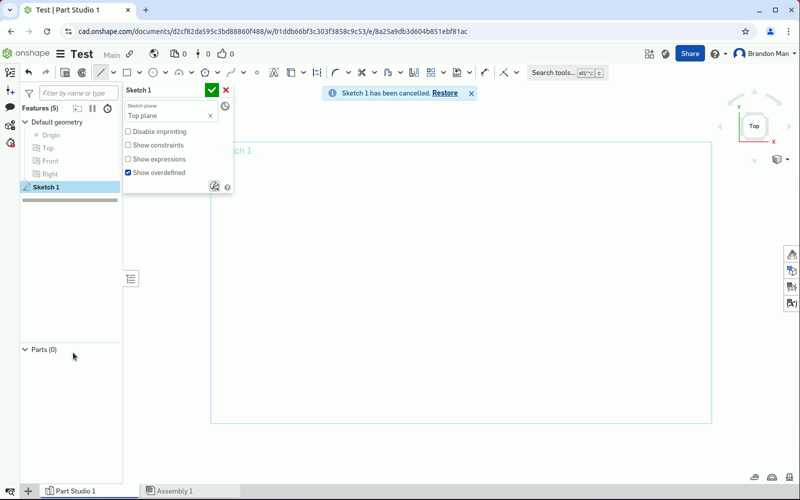
mouse_move(433, 297)
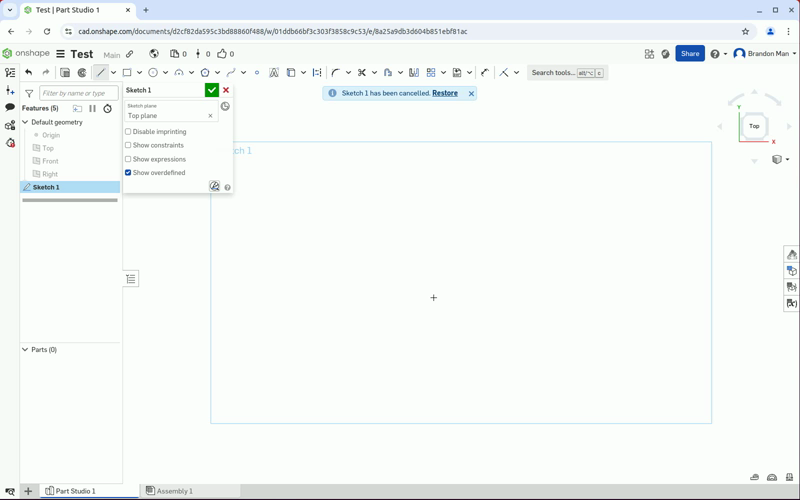
click(433, 297)
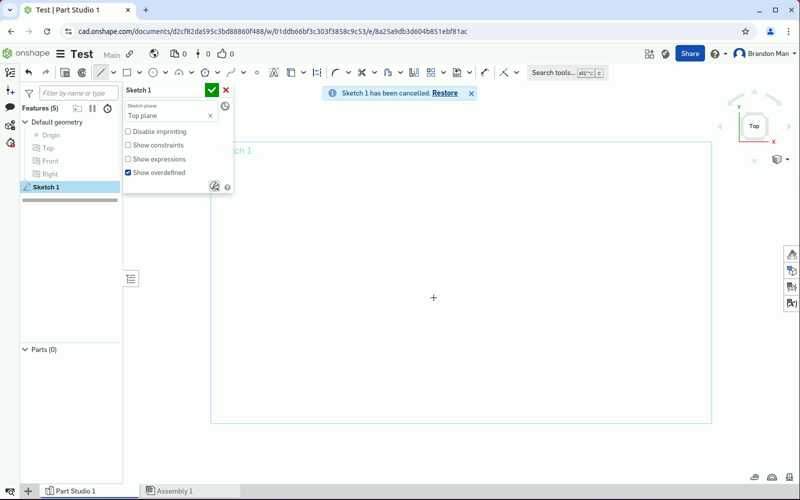
key_up(shift)
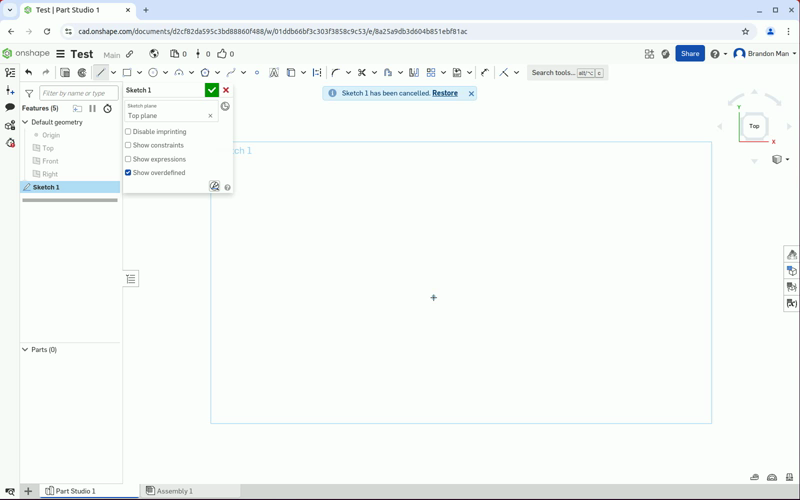
key_down(shift)
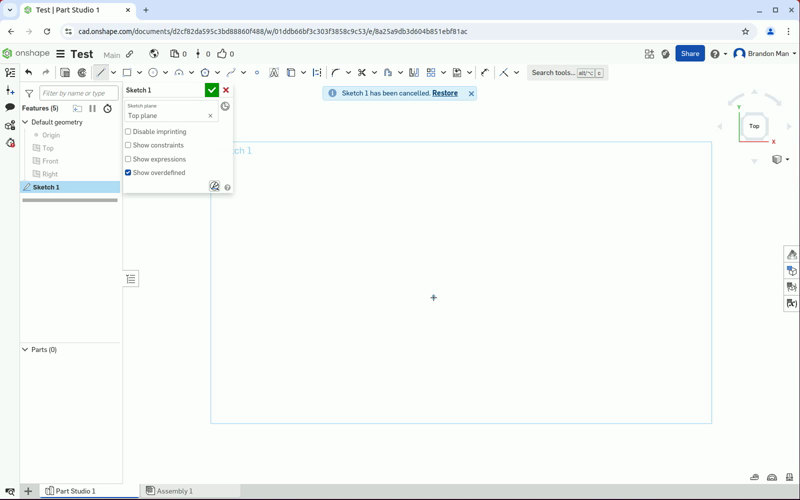
mouse_move(463, 297)
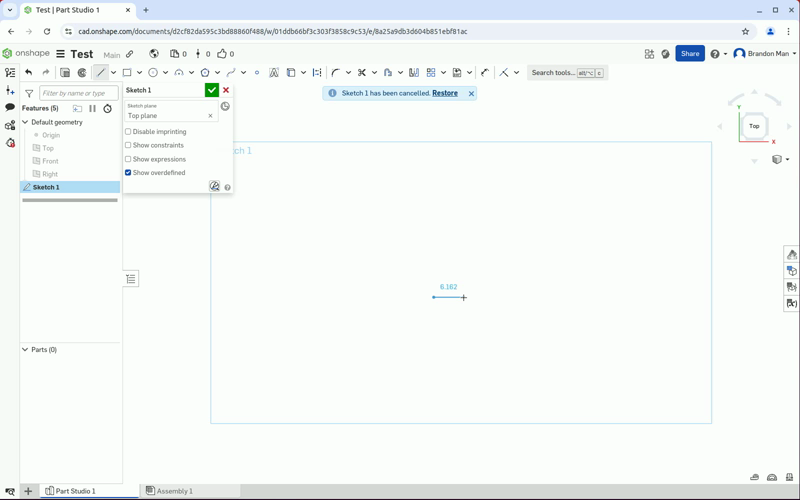
mouse_move(487, 297)
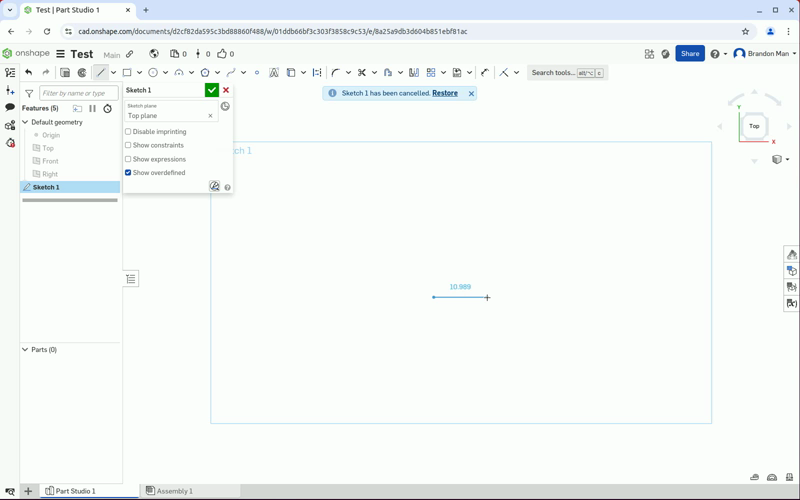
click(487, 297)
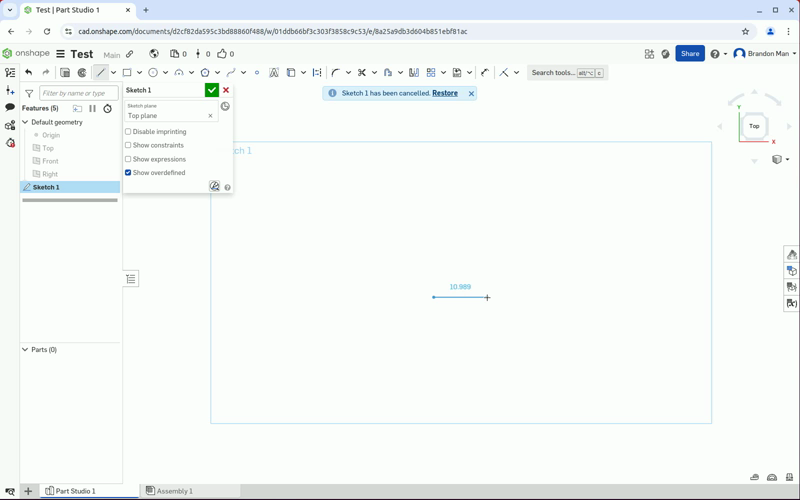
key_up(shift)
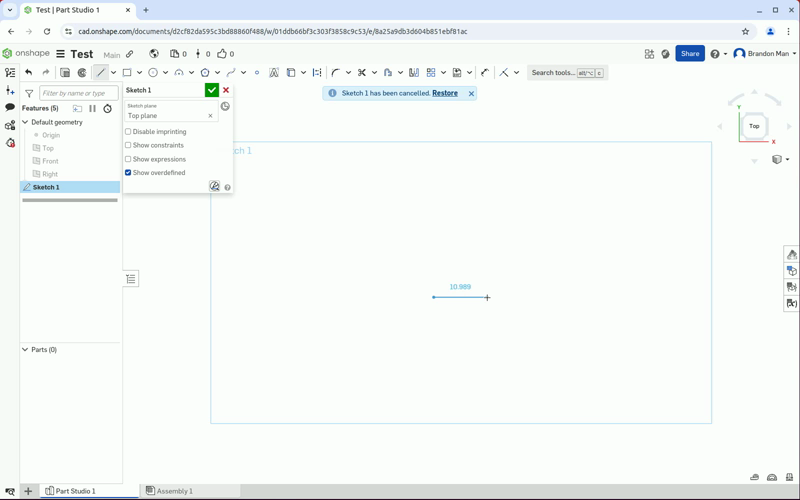
key_down(shift)
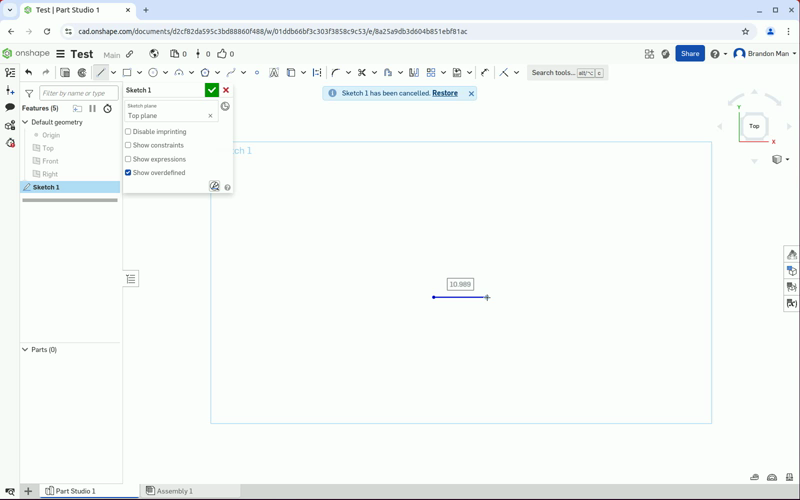
mouse_move(517, 297)
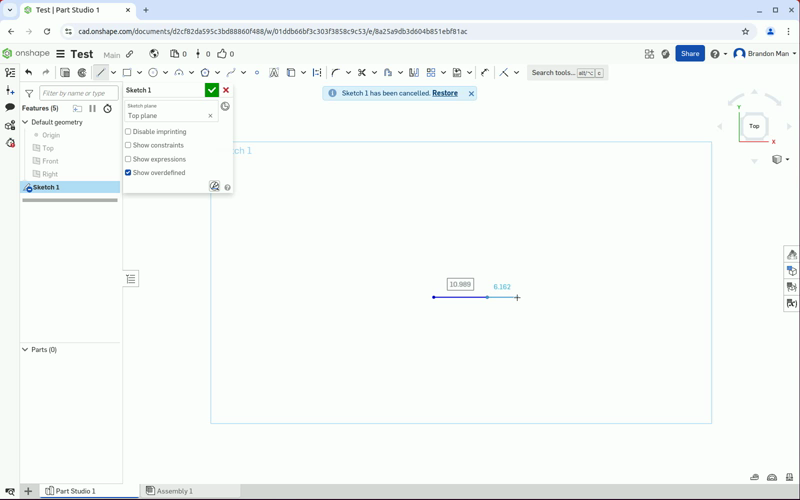
mouse_move(487, 268)
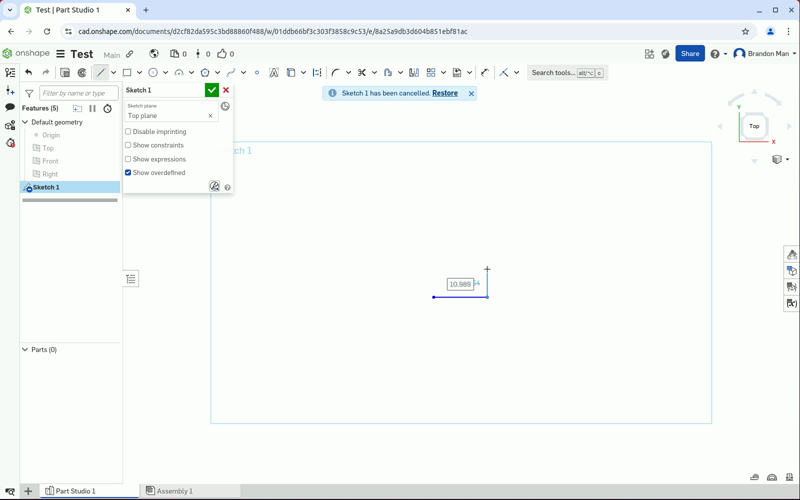
click(487, 268)
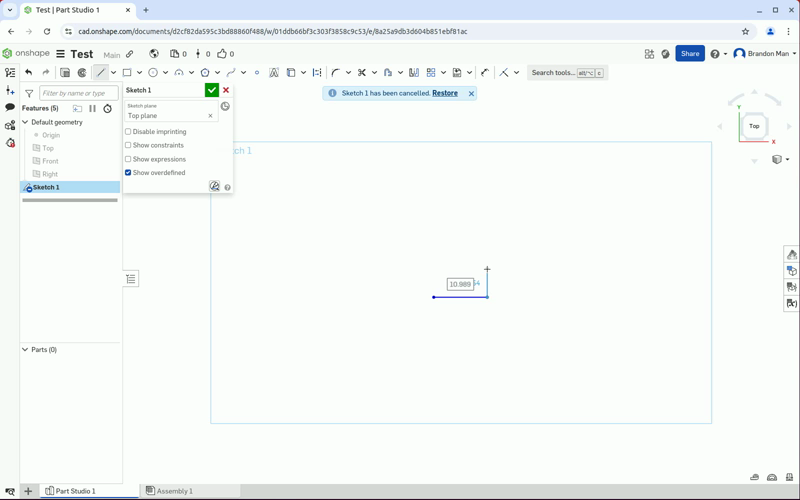
key_up(shift)
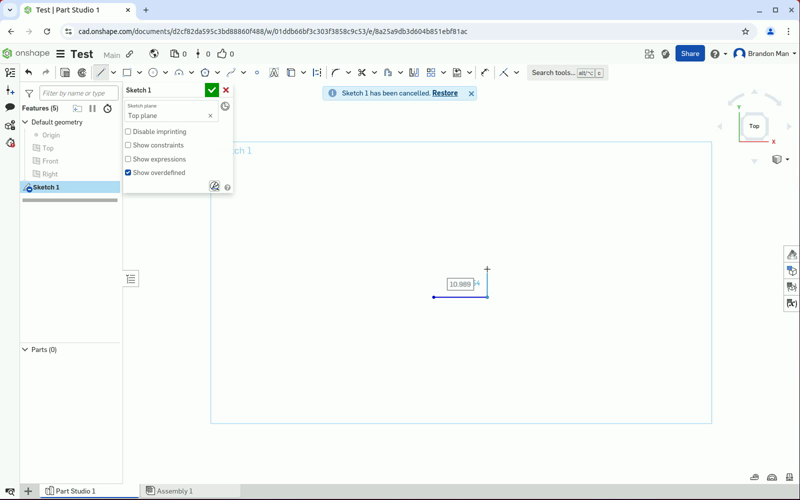
key_down(shift)
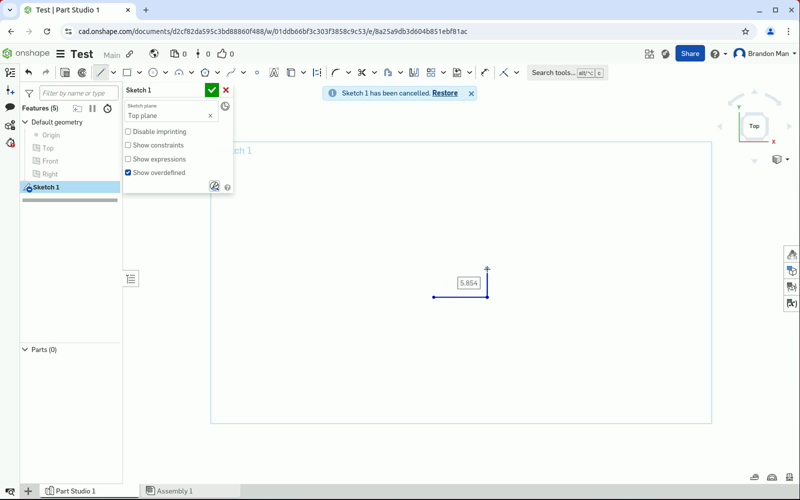
mouse_move(517, 268)
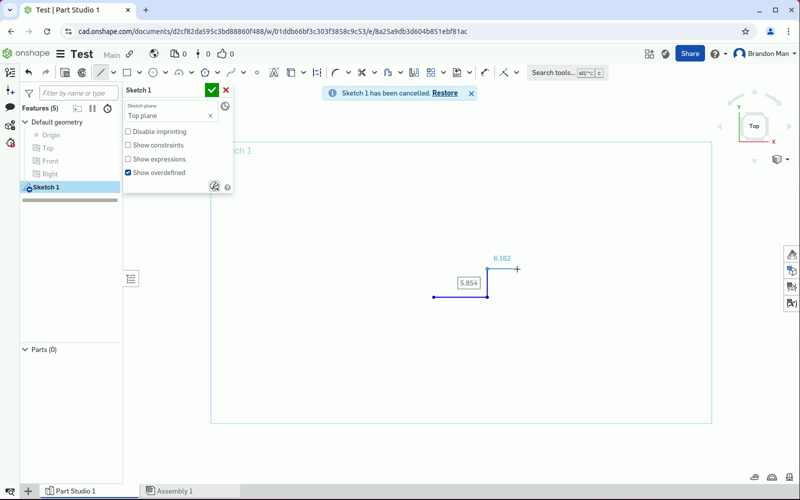
mouse_move(433, 268)
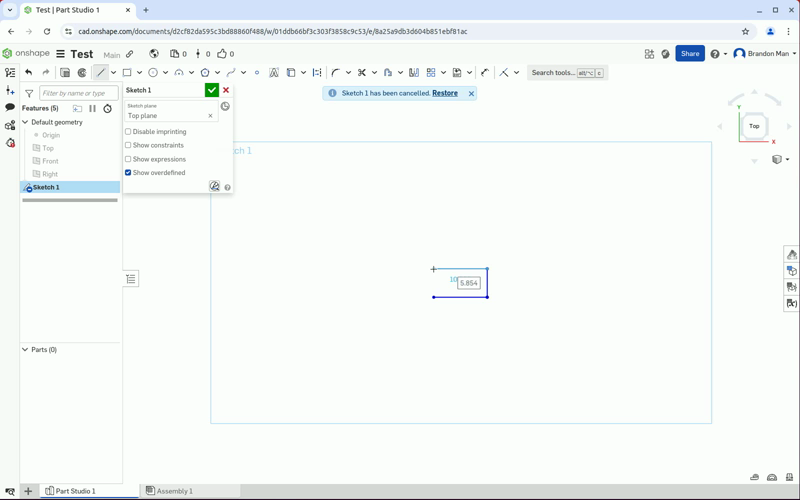
click(433, 268)
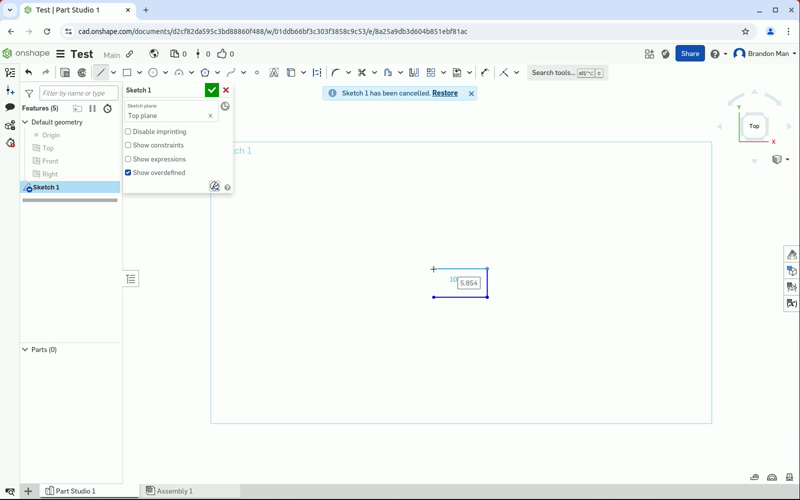
key_up(shift)
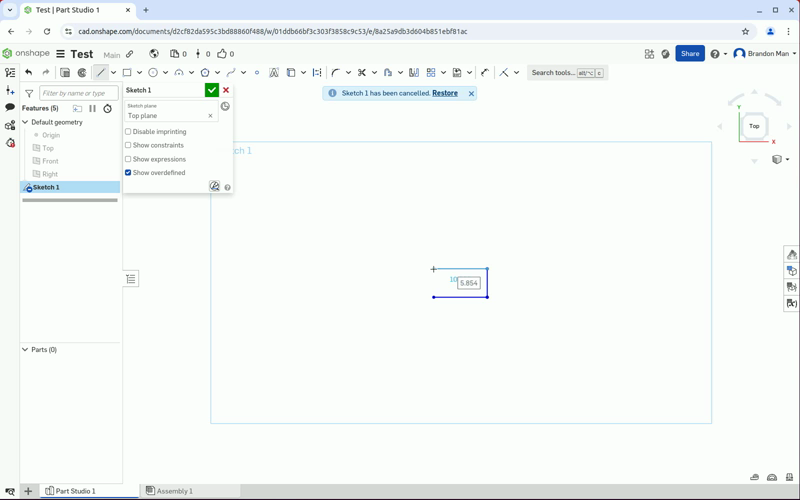
mouse_move(463, 268)
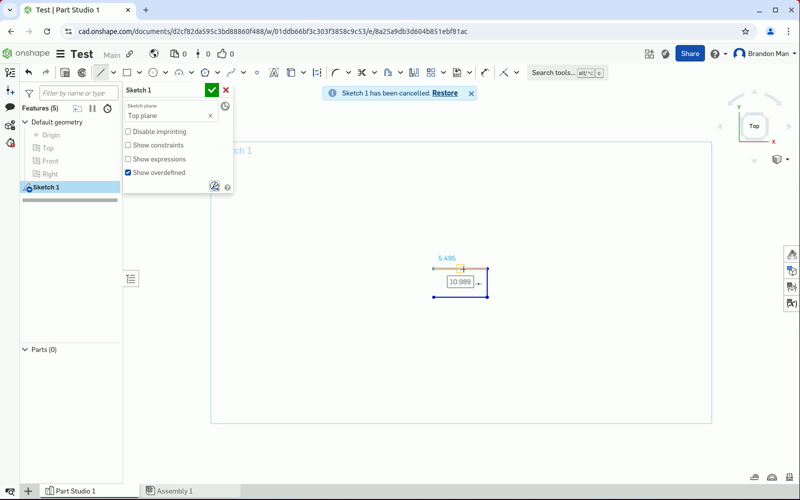
key_down(shift)
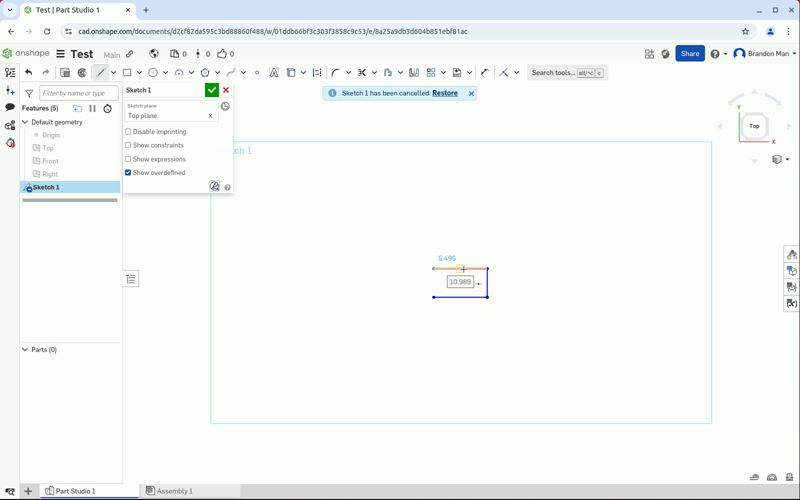
mouse_move(433, 297)
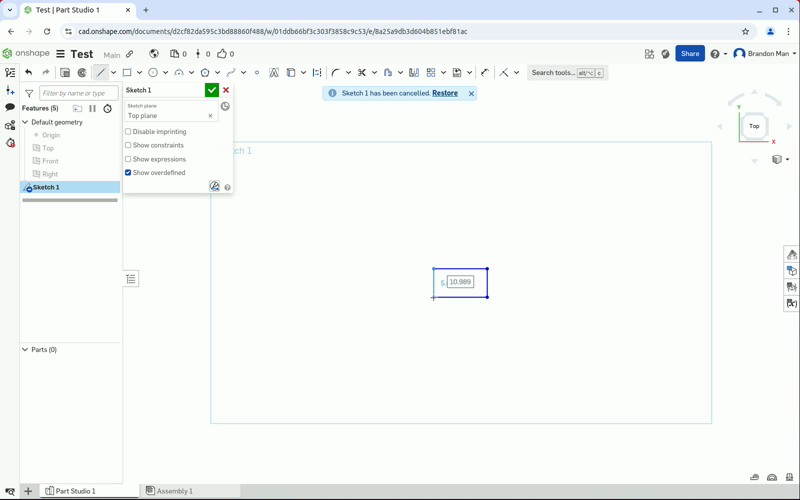
key_up(shift)
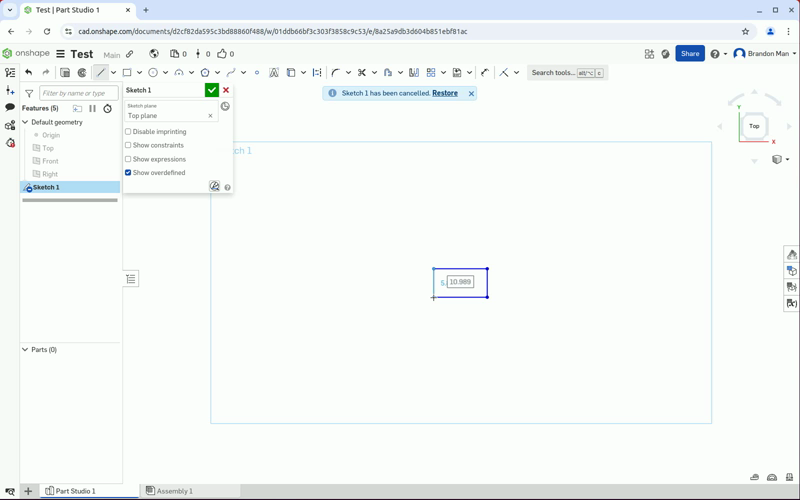
click(433, 297)
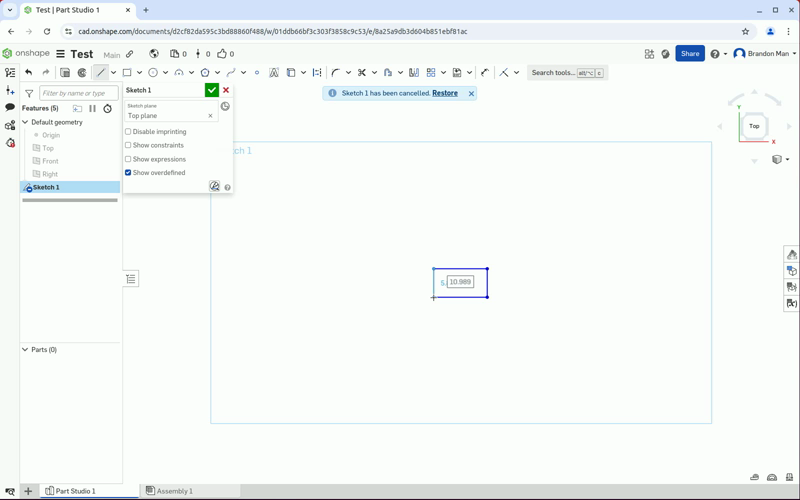
key(esc)
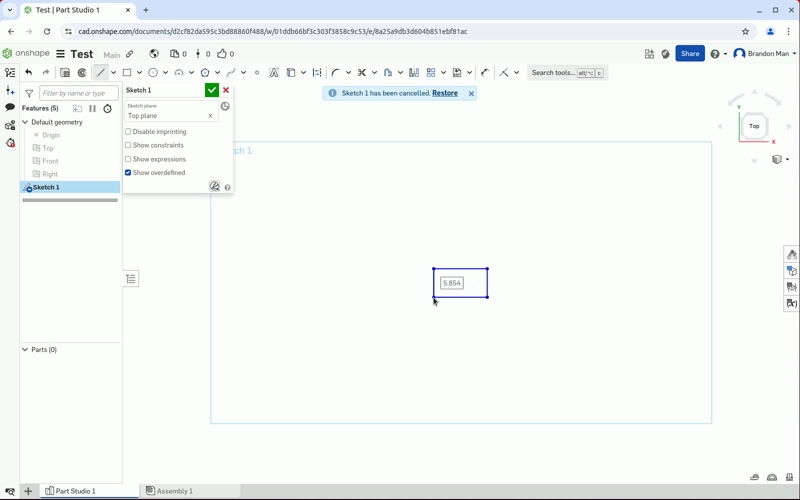
mouse_move(456, 276)
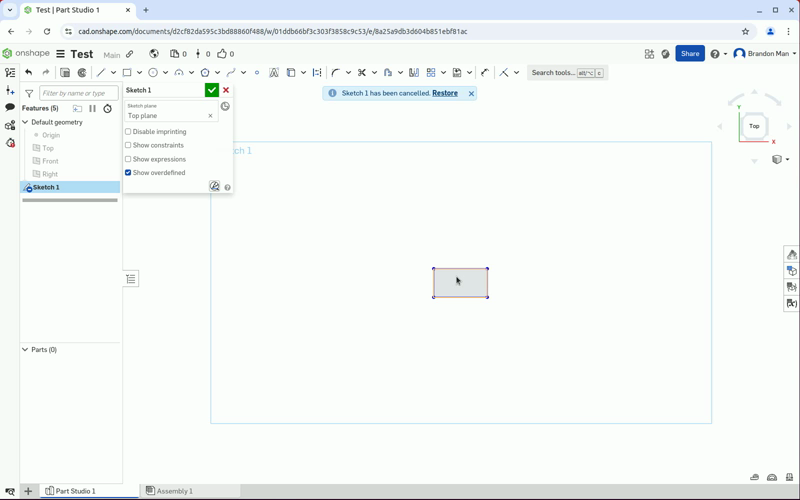
scroll(6)
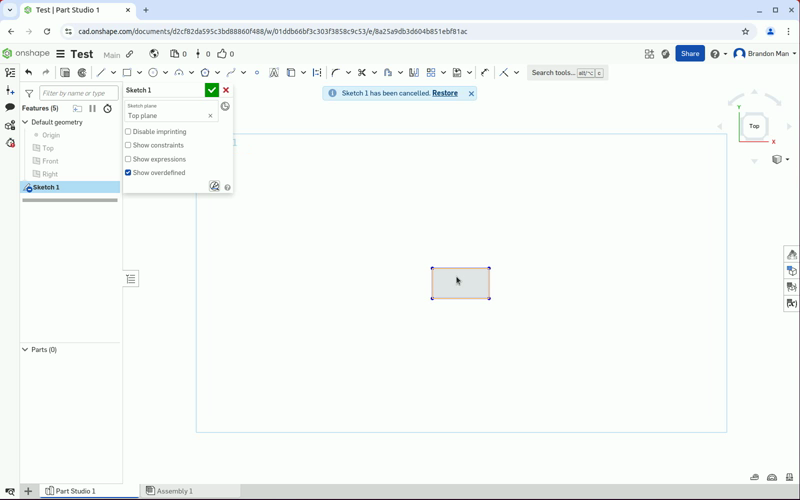
scroll(6)
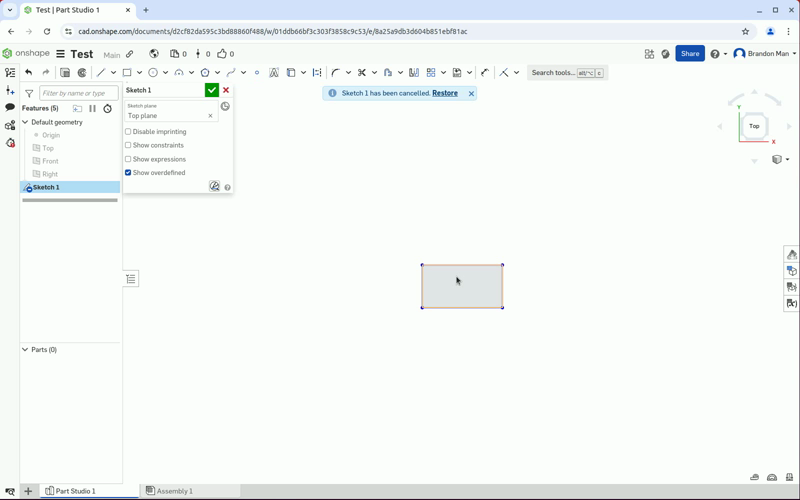
scroll(6)
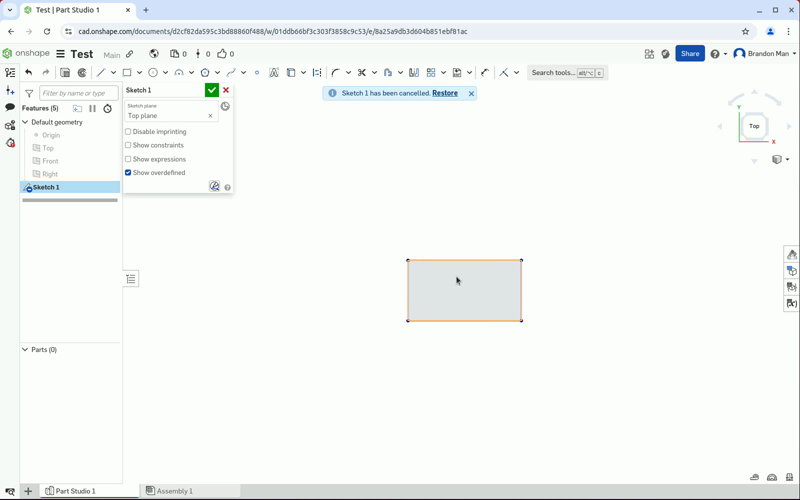
scroll(6)
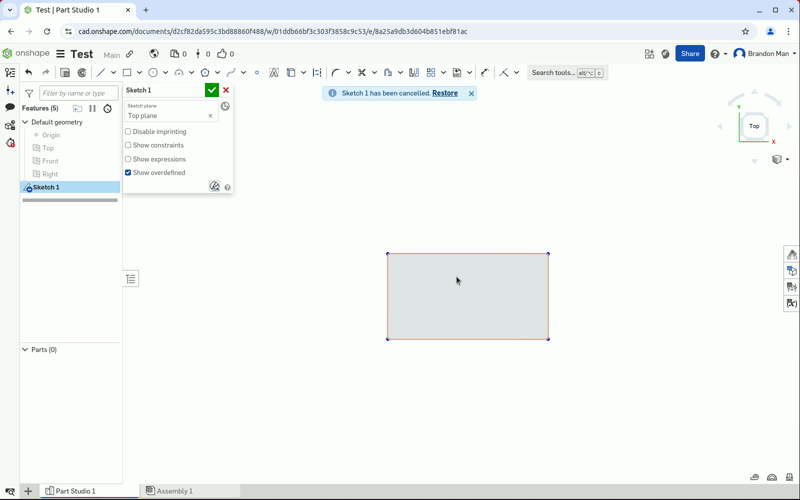
scroll(6)
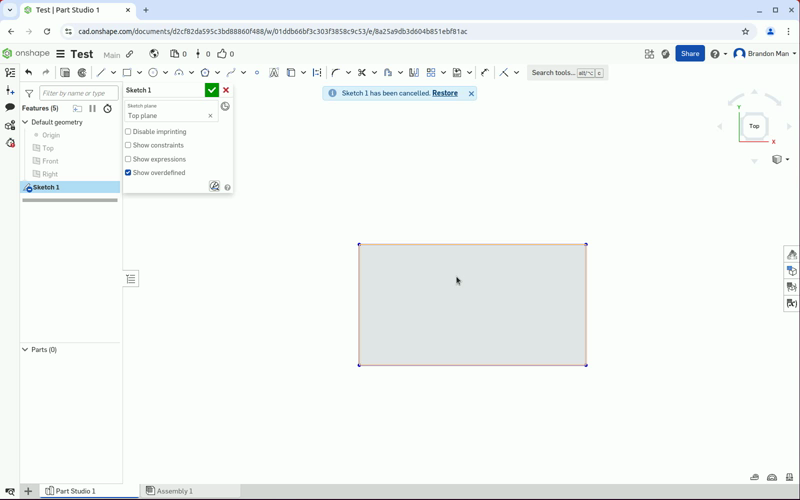
scroll(6)
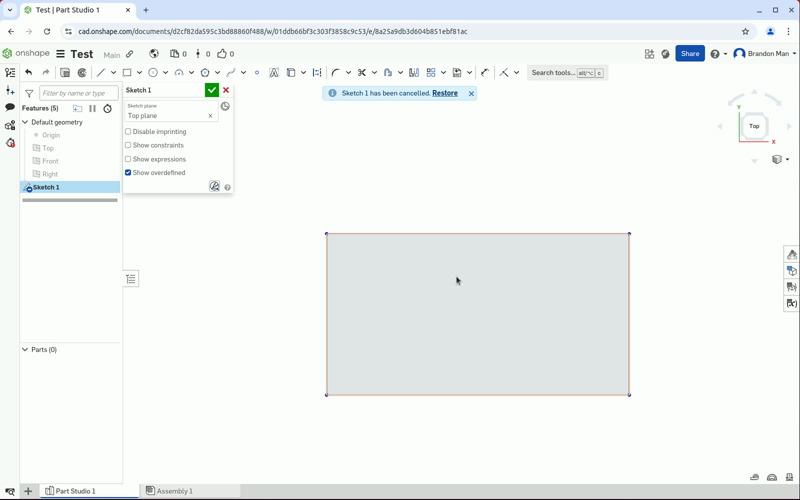
scroll(6)
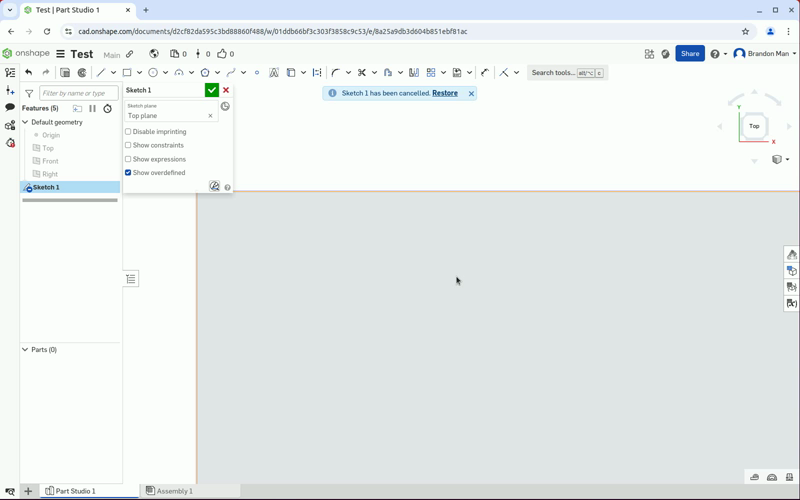
click(456, 276)
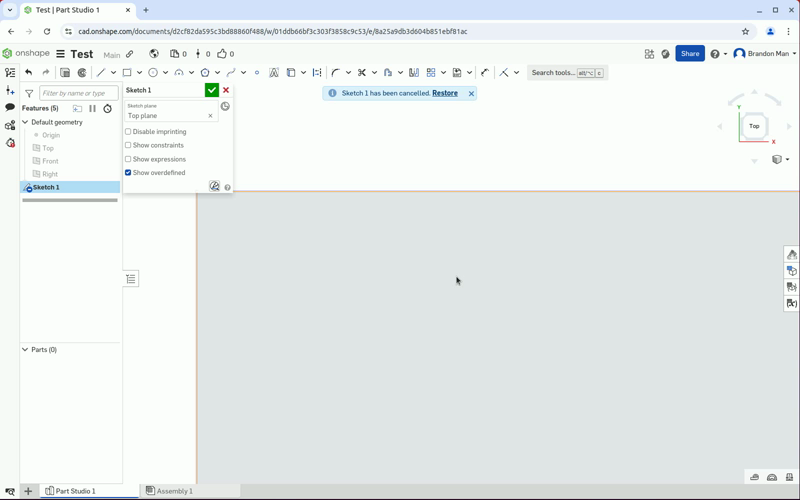
scroll(-6)
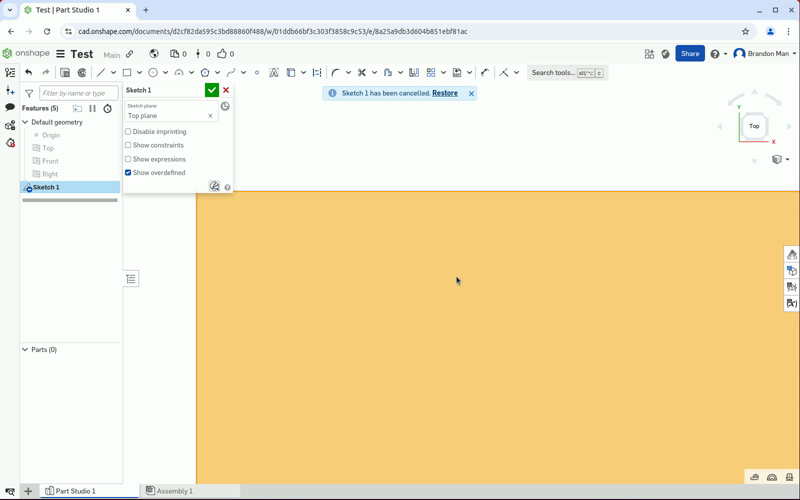
scroll(-6)
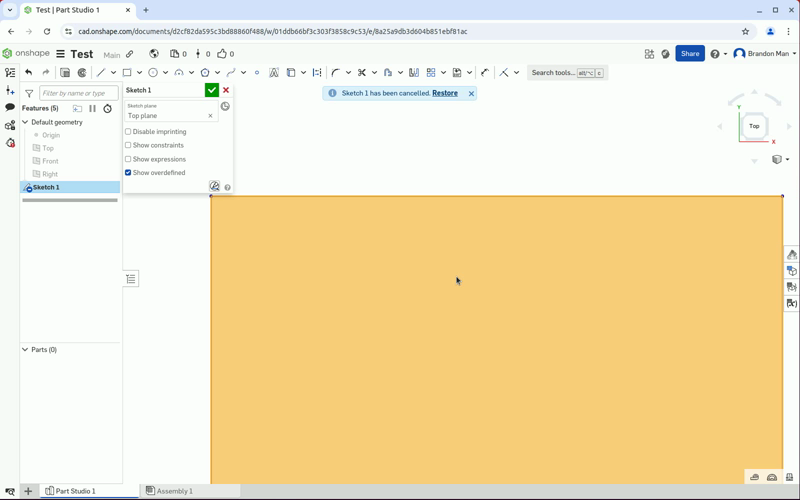
scroll(-6)
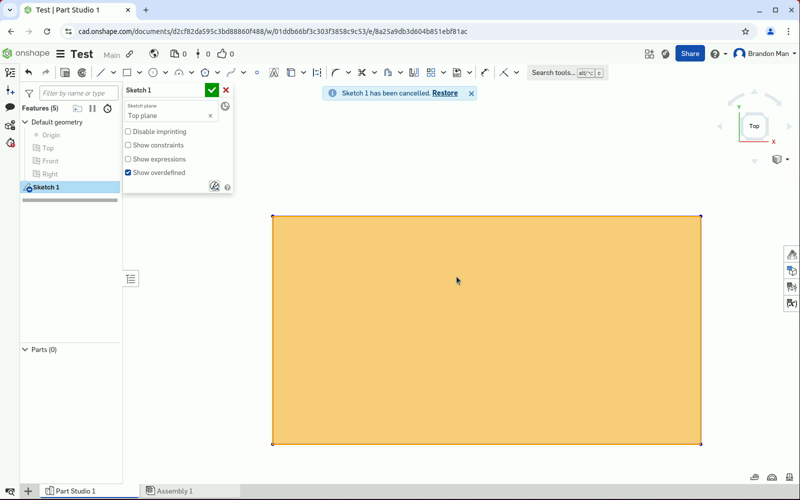
scroll(-6)
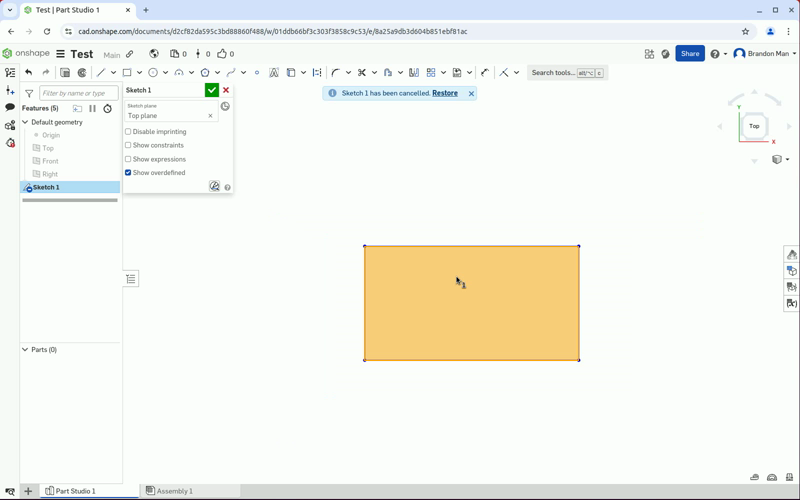
scroll(-6)
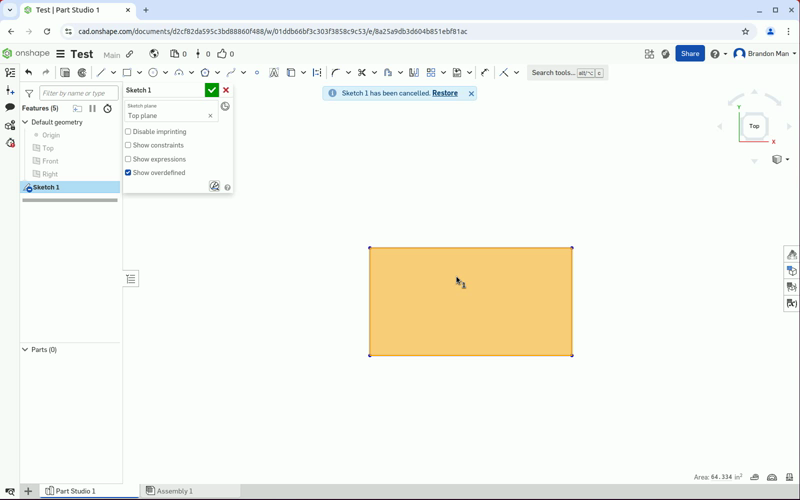
scroll(-6)
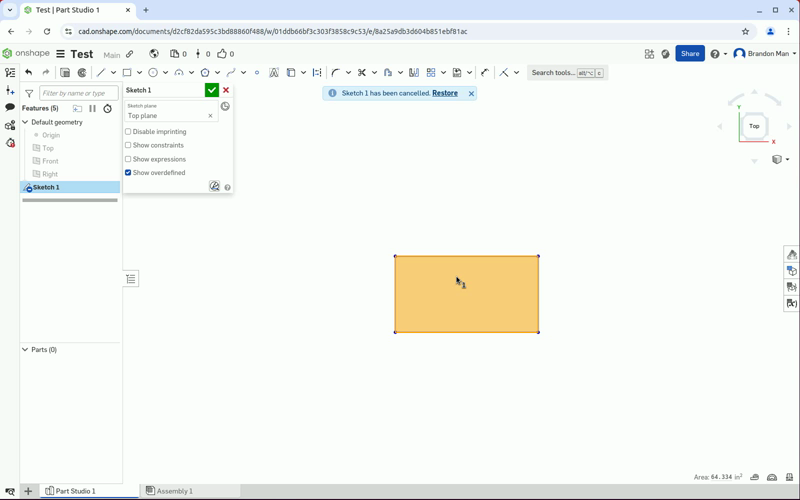
scroll(-6)
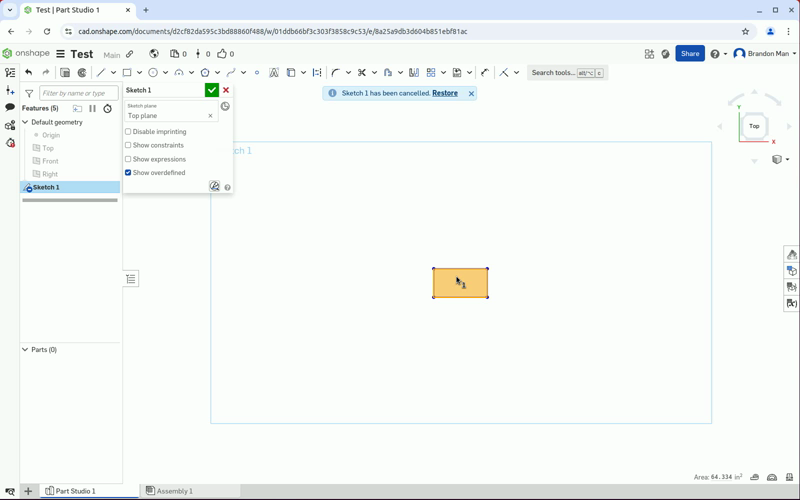
mouse_move(73, 352)
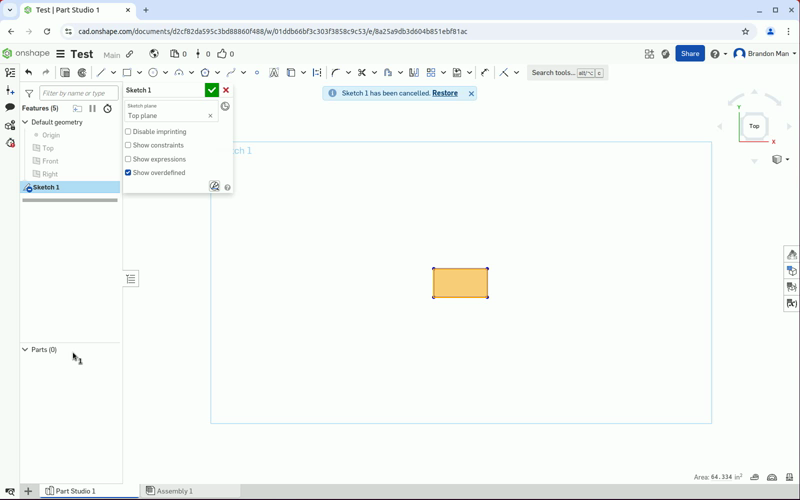
key(shift+y)
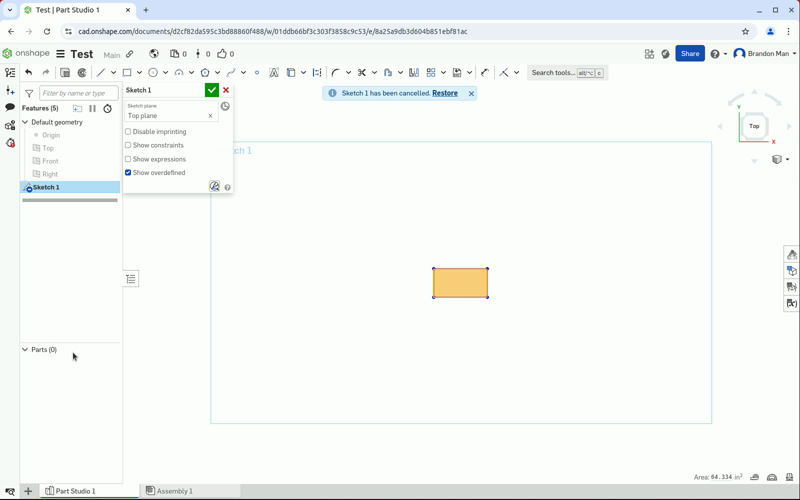
key(shift+e)
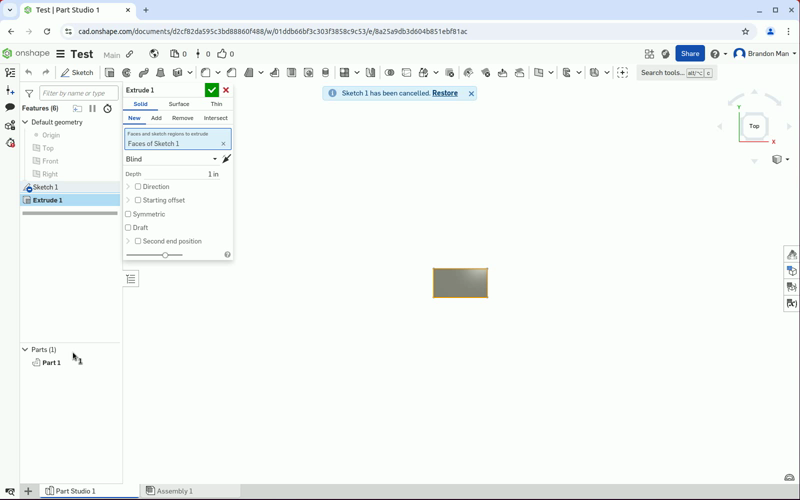
mouse_move(143, 106)
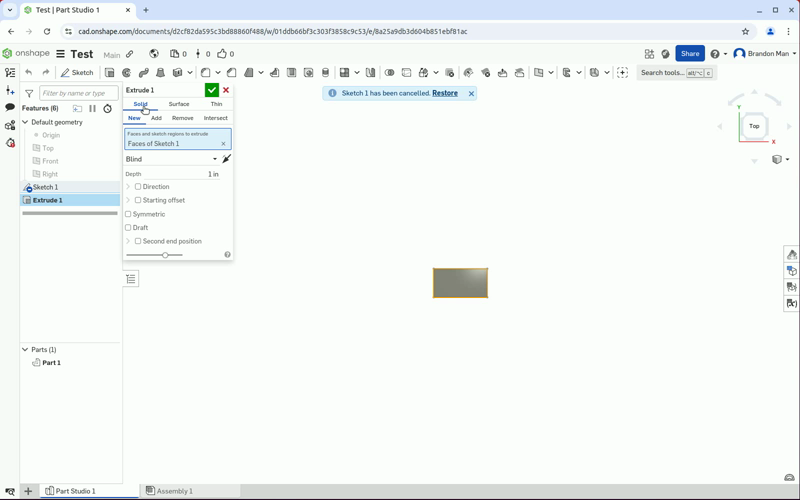
click(143, 106)
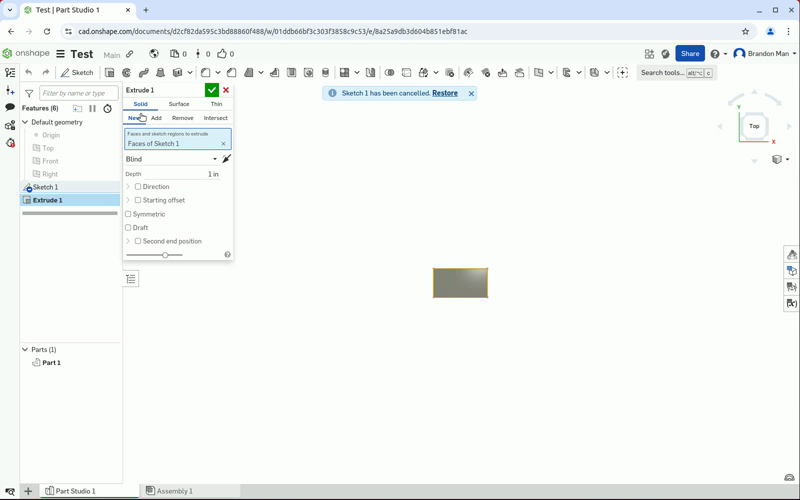
mouse_move(137, 120)
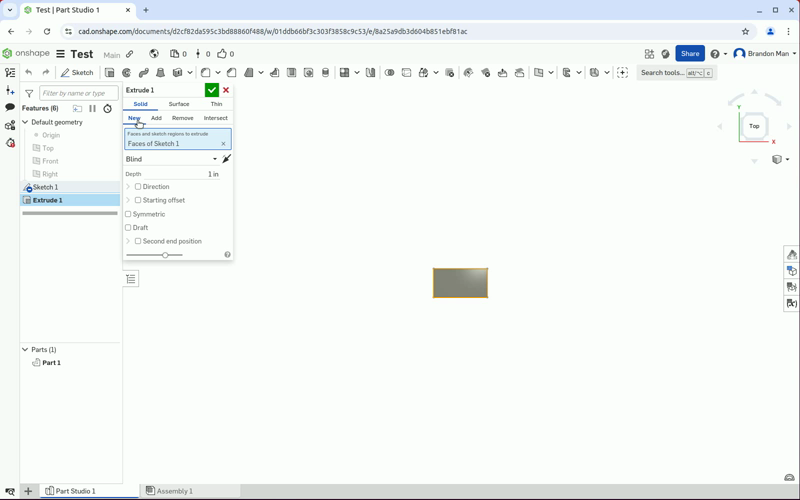
click(137, 120)
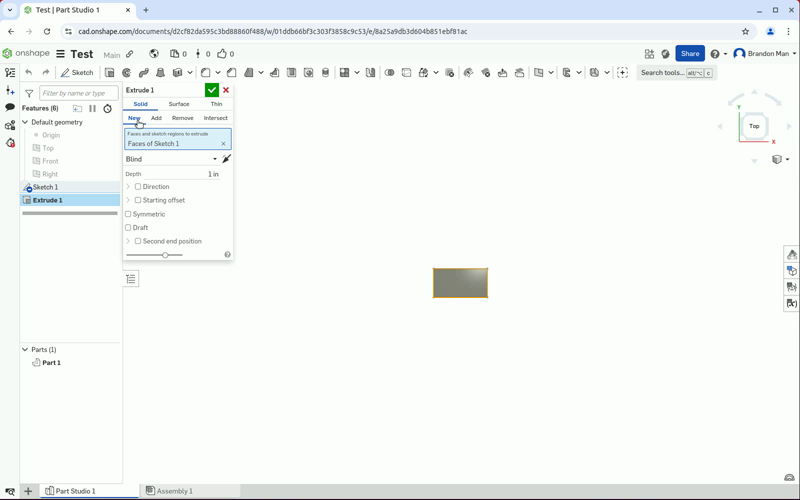
key(tab, 4)
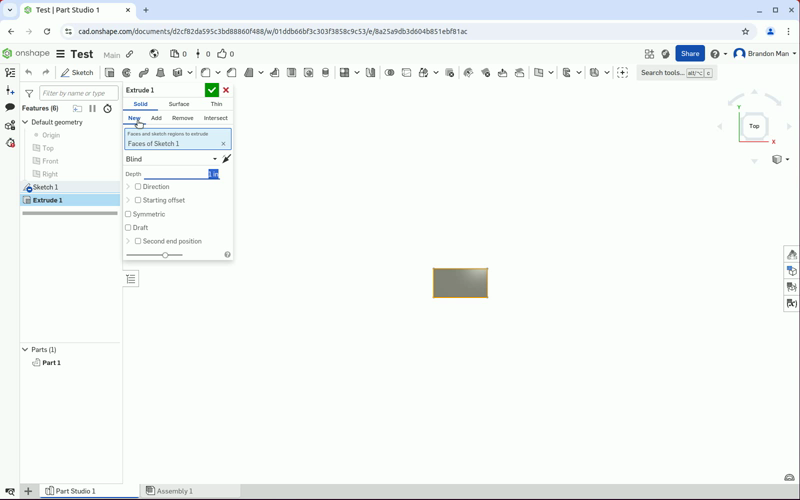
text(9.388)
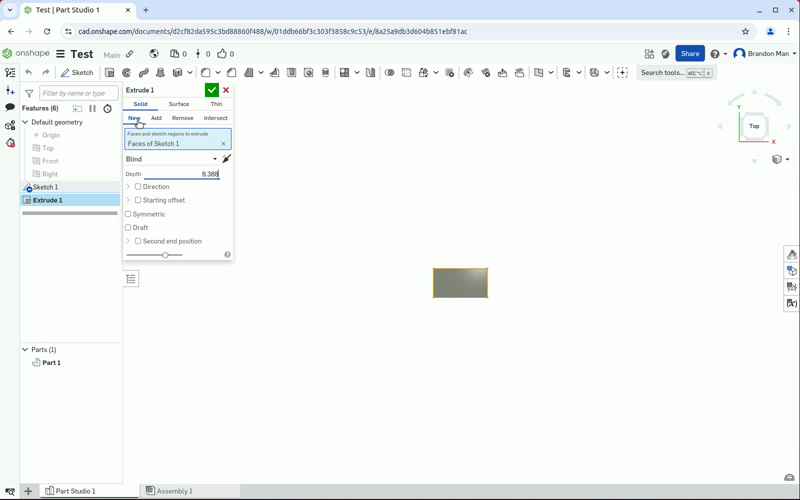
key(enter)
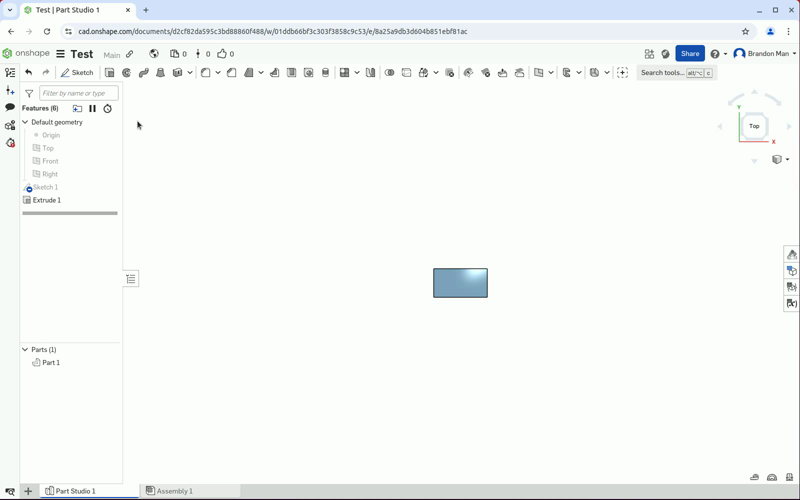
key(shift+h)
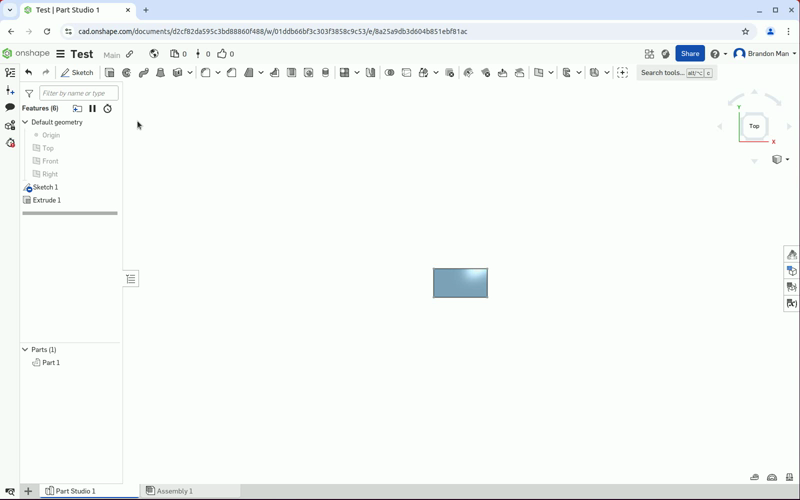
key(shift+h)
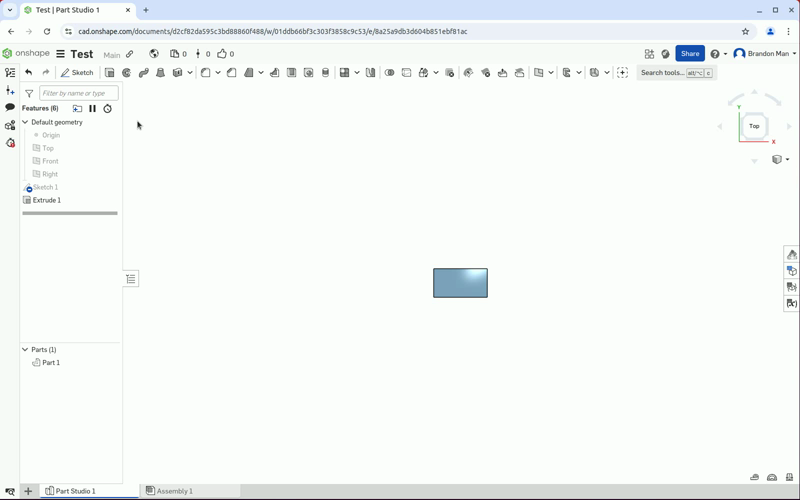
mouse_move(73, 189)
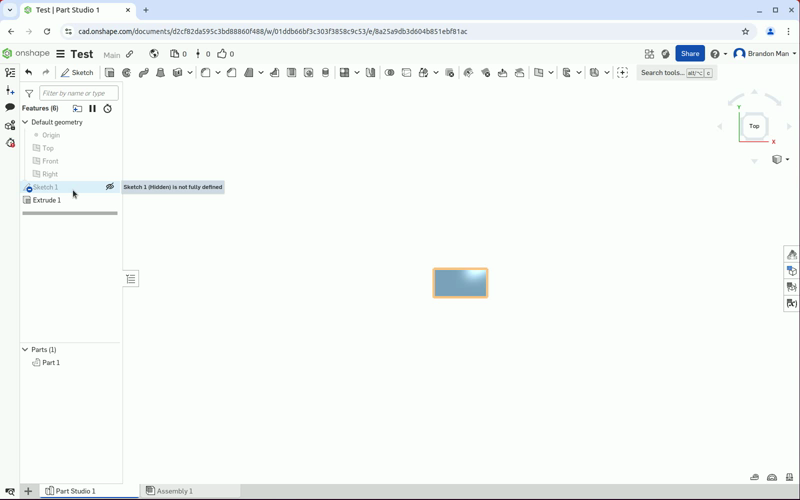
click(73, 189)
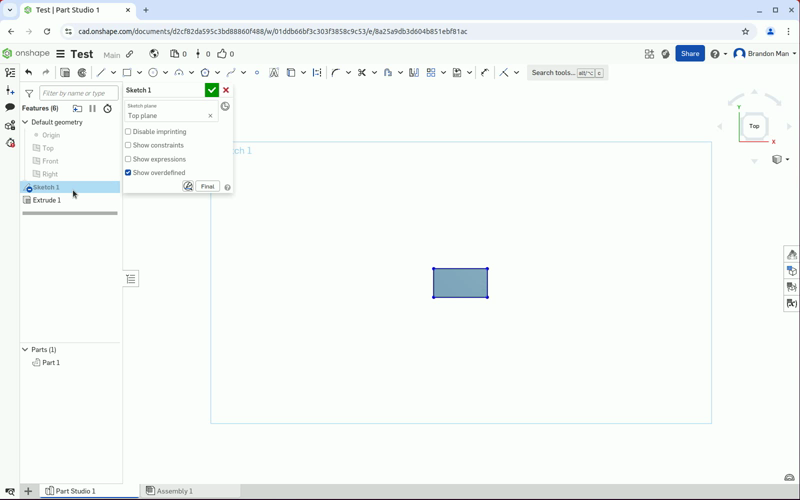
mouse_move(229, 92)
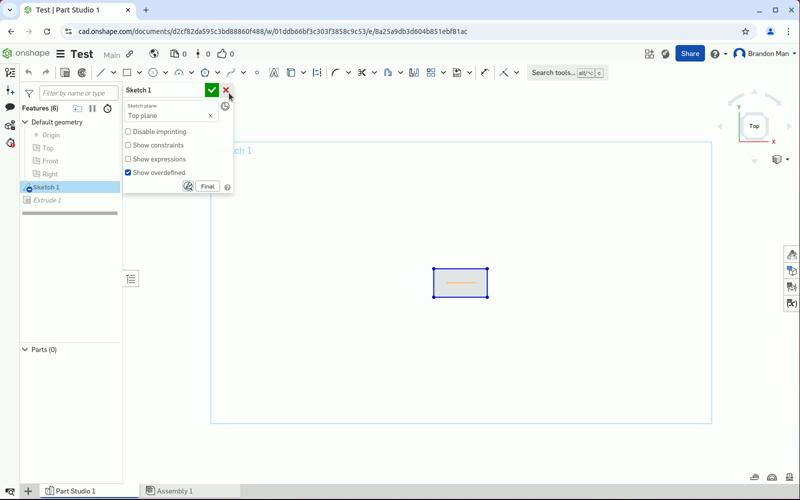
click(229, 92)
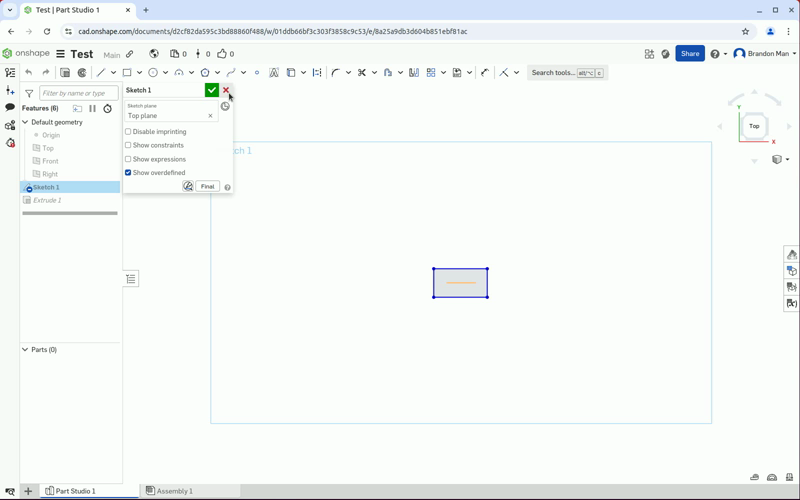
key(shift+s)
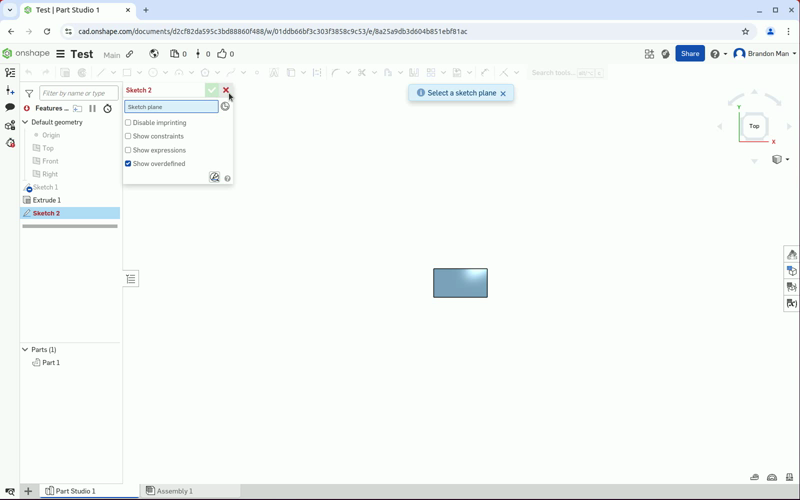
mouse_move(73, 150)
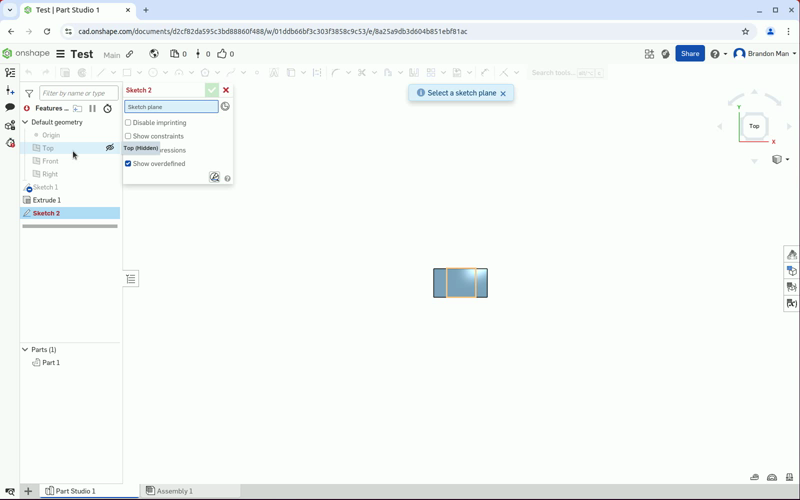
click(73, 150)
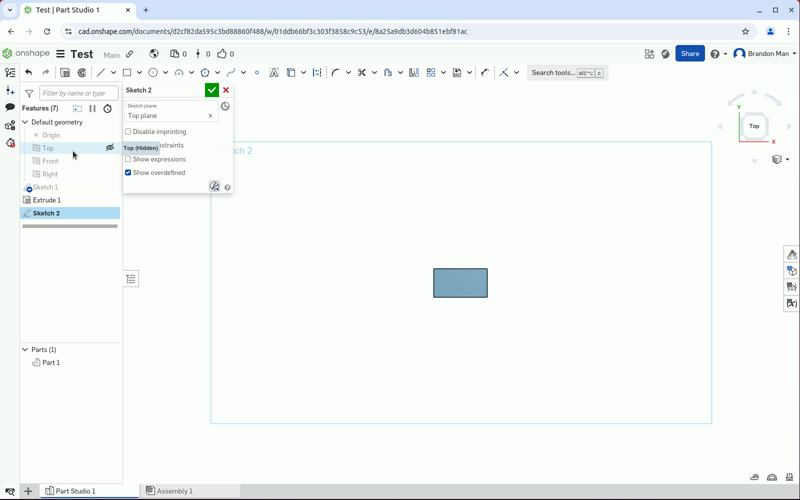
mouse_move(73, 352)
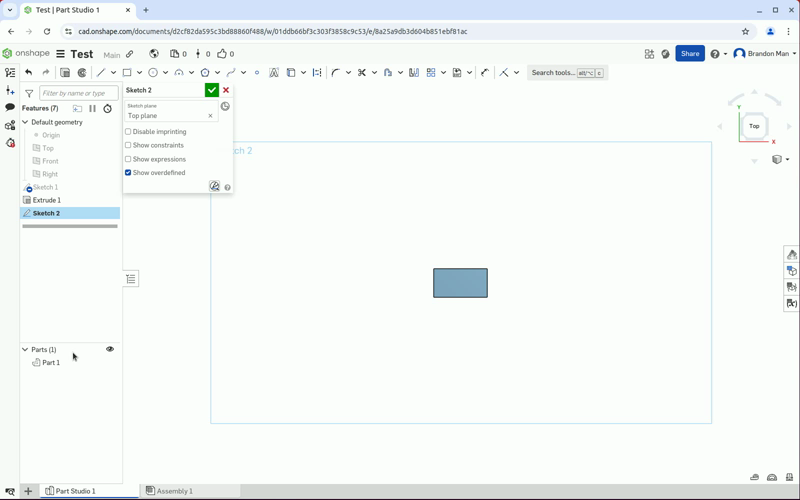
key(y)
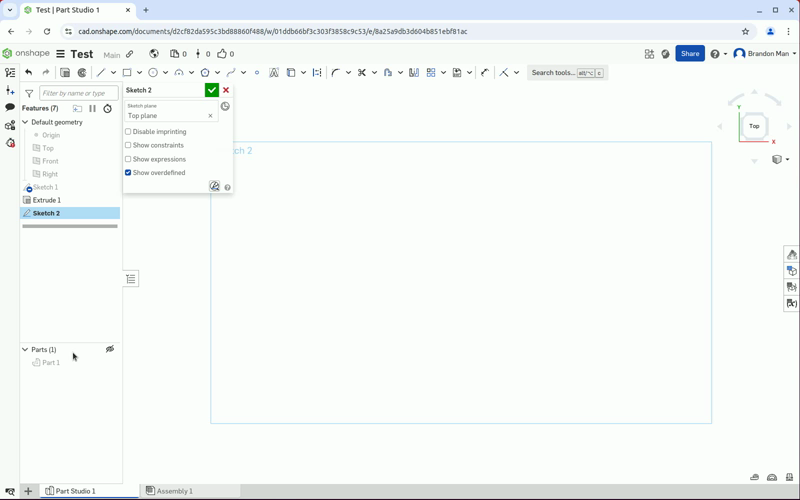
key(c)
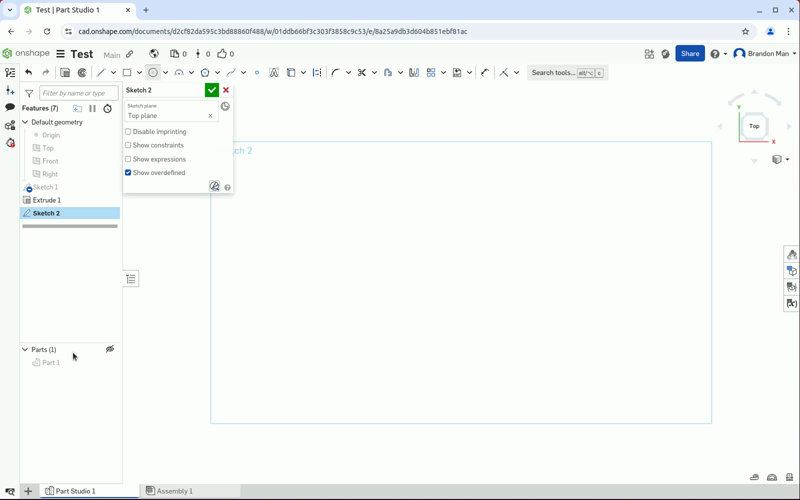
key_down(shift)
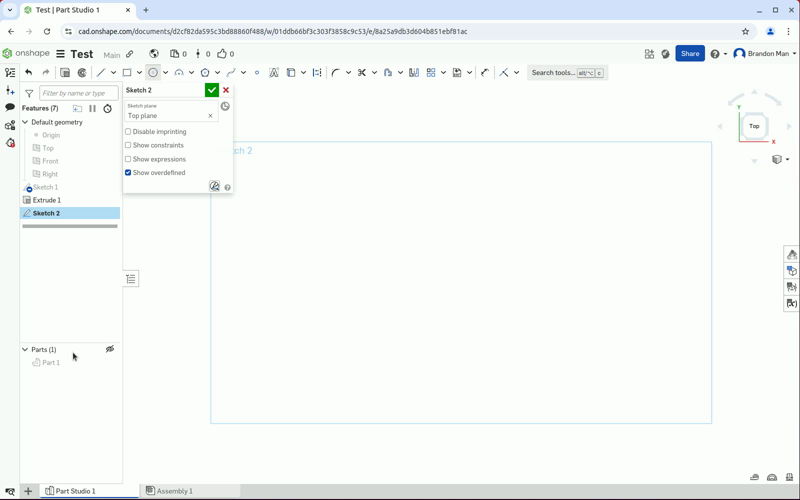
mouse_move(530, 282)
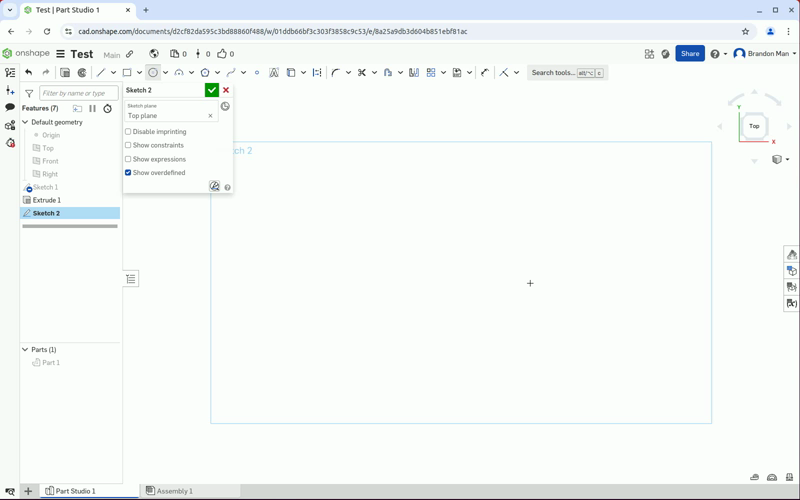
click(530, 282)
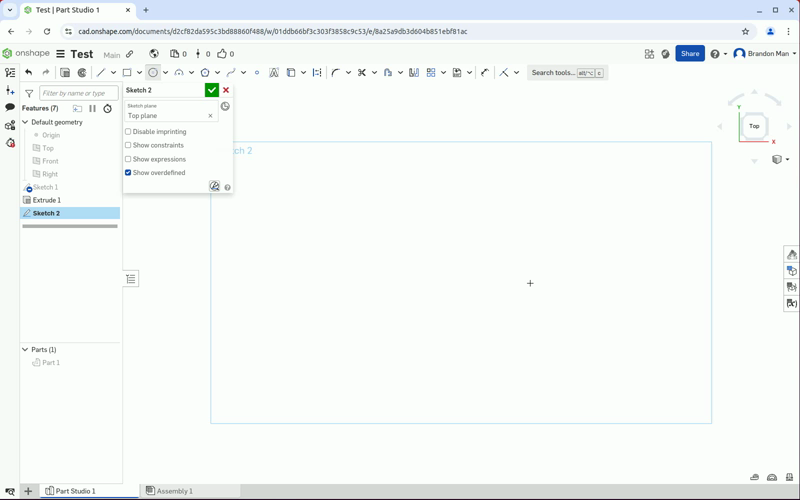
key_up(shift)
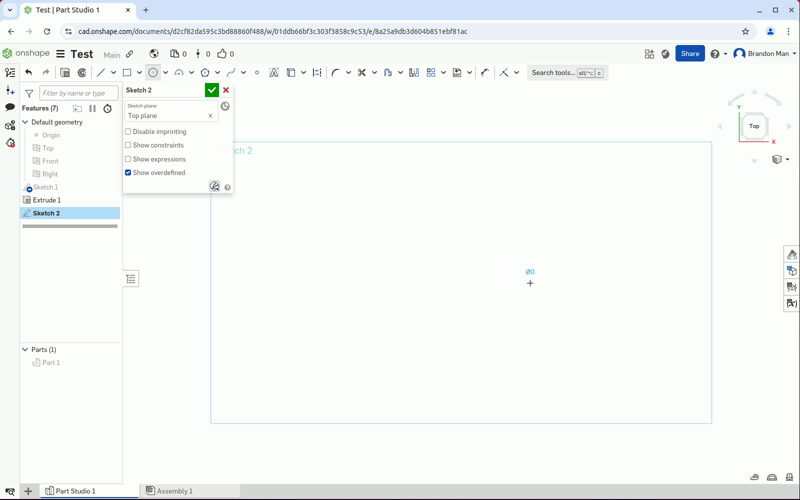
mouse_move(536, 282)
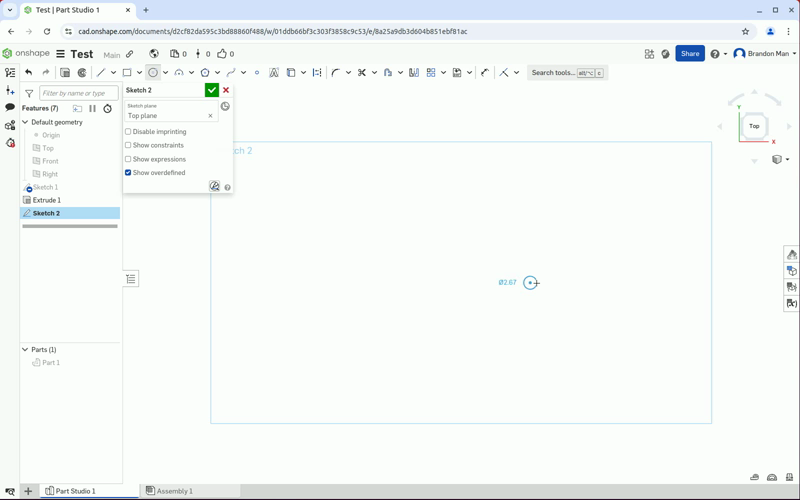
click(536, 282)
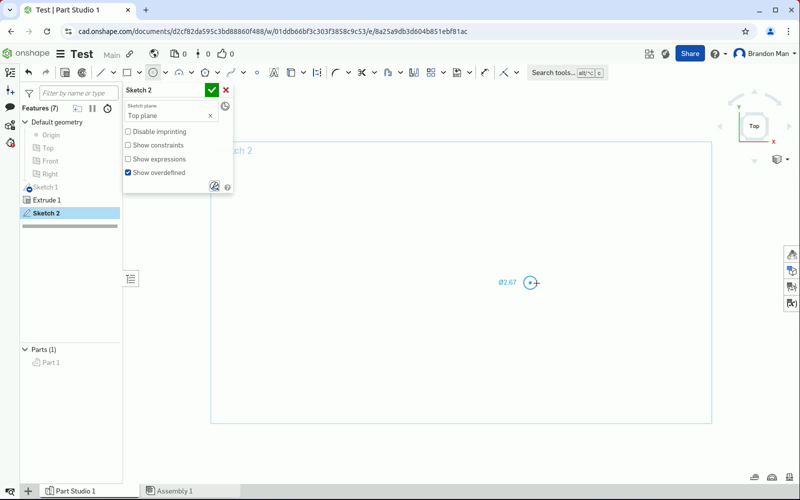
key(esc)
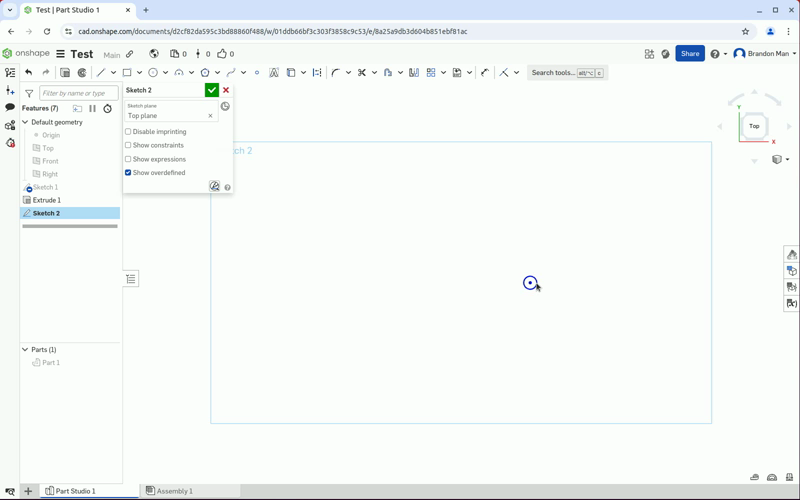
mouse_move(531, 286)
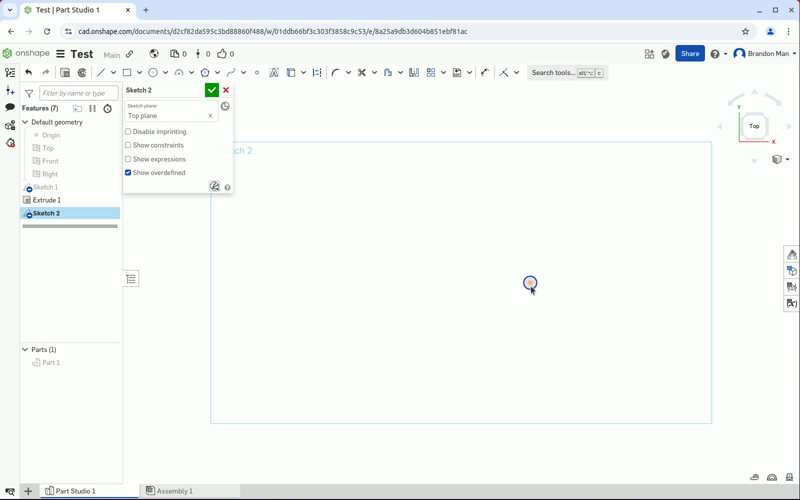
scroll(6)
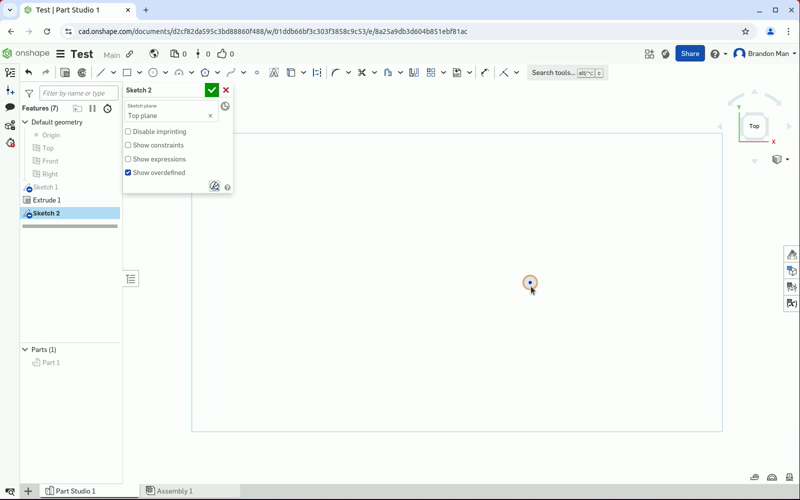
scroll(6)
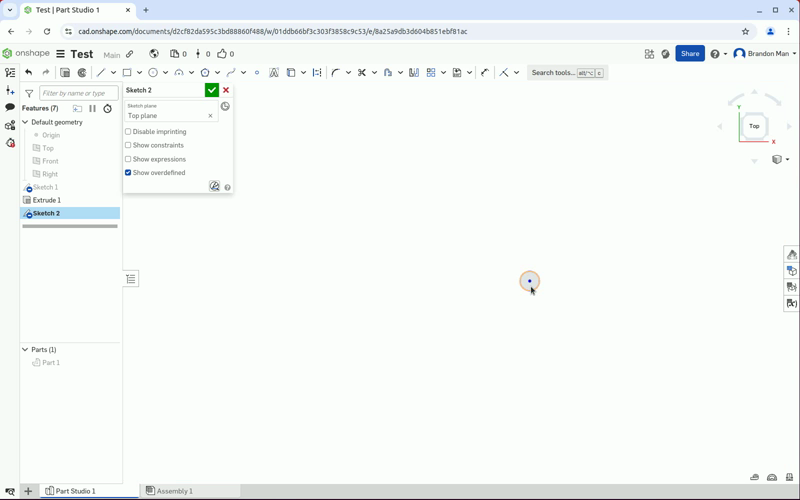
scroll(6)
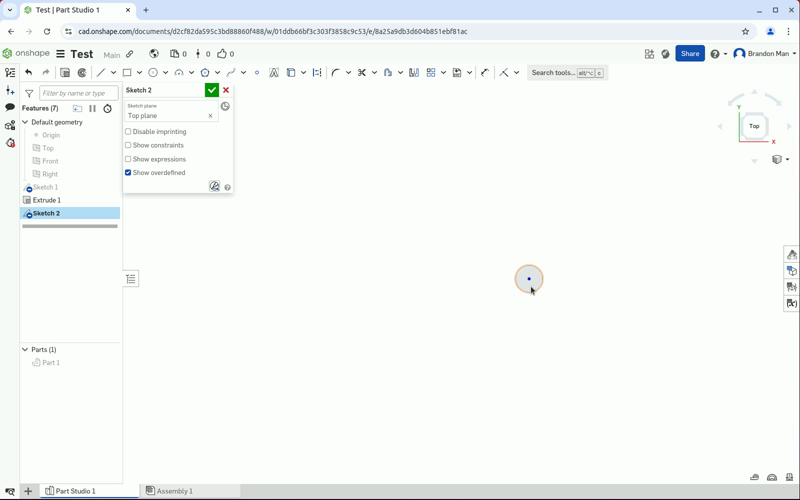
scroll(6)
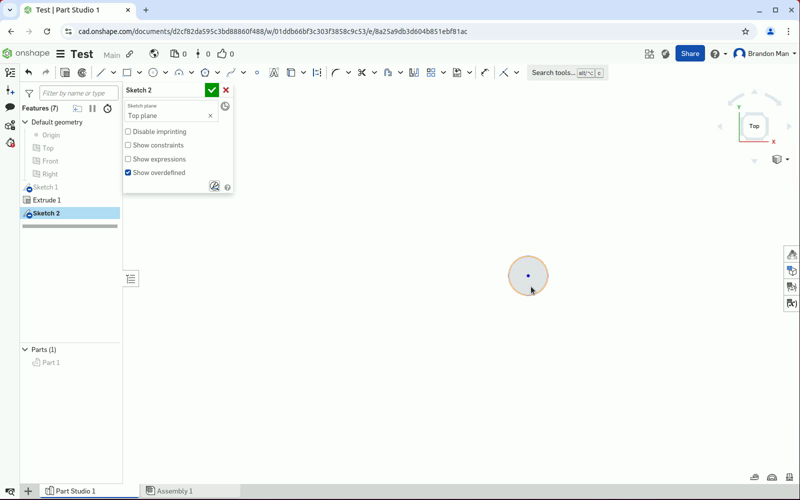
scroll(6)
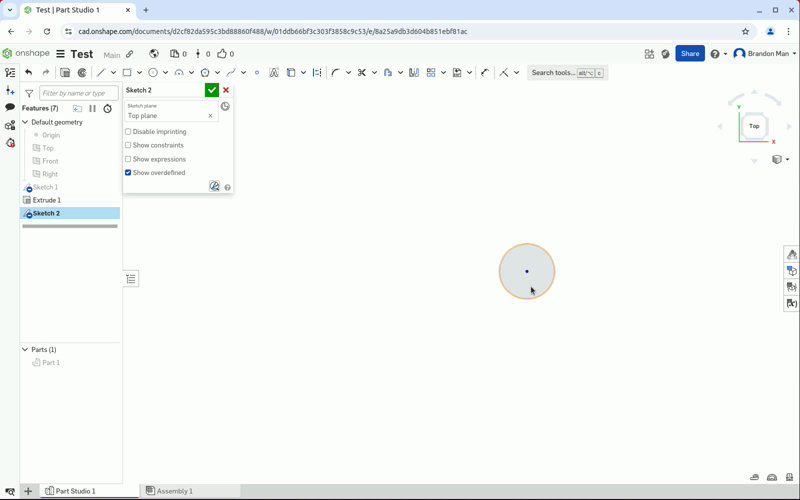
scroll(6)
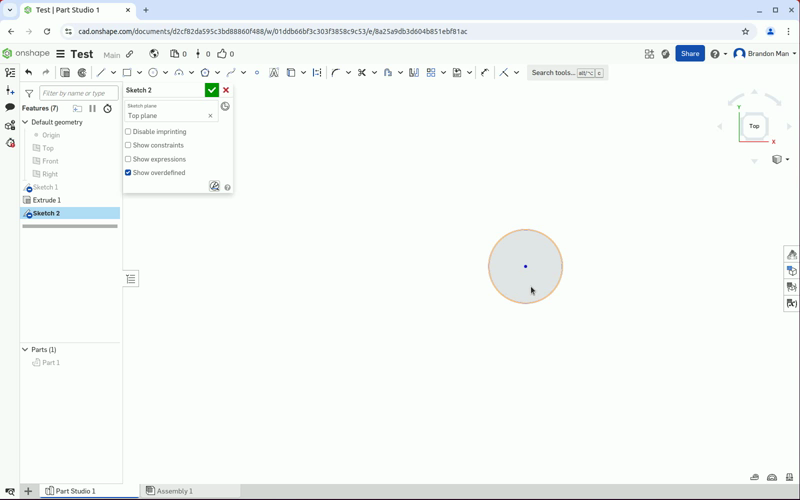
scroll(6)
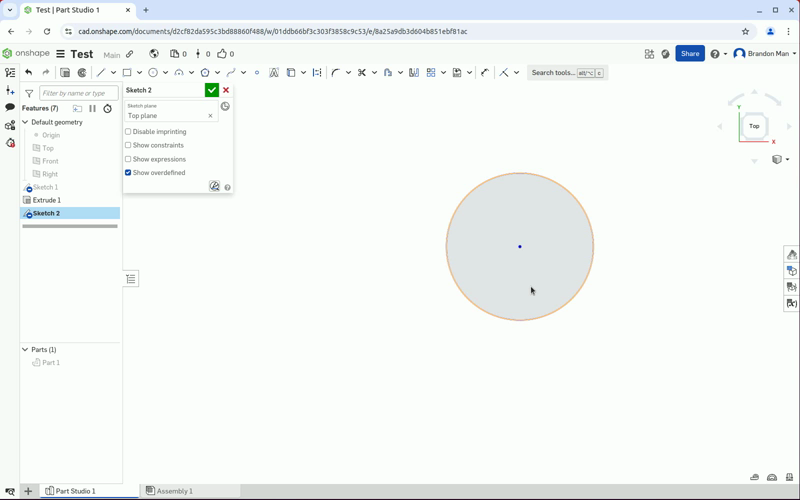
click(531, 286)
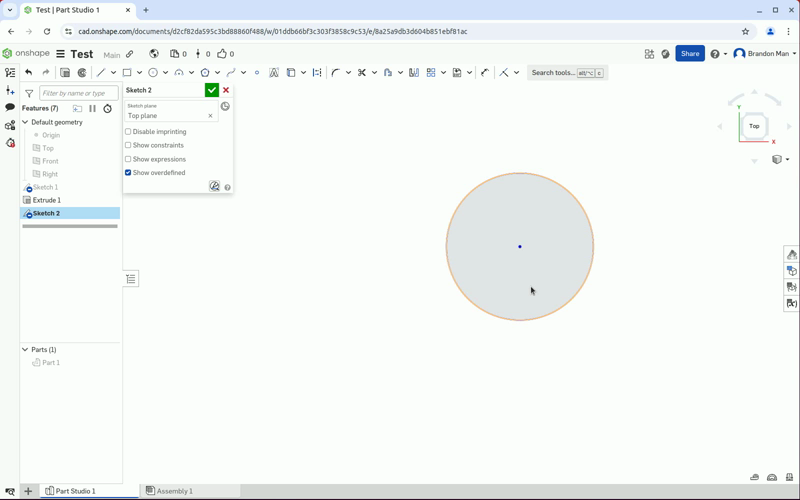
scroll(-6)
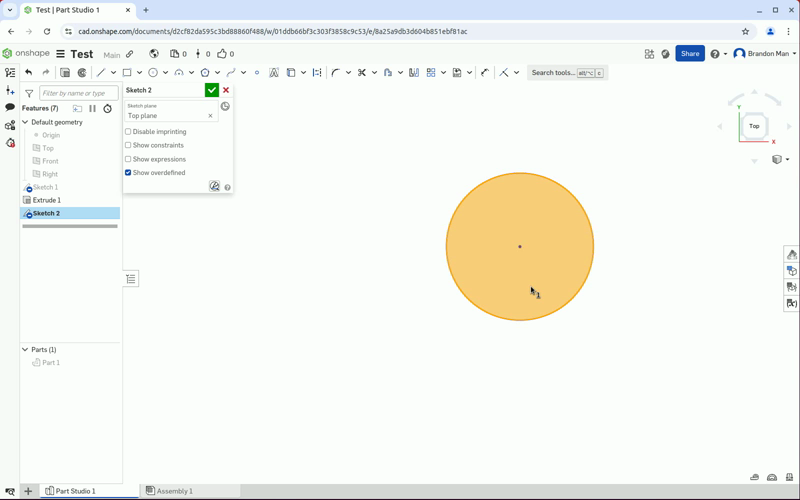
scroll(-6)
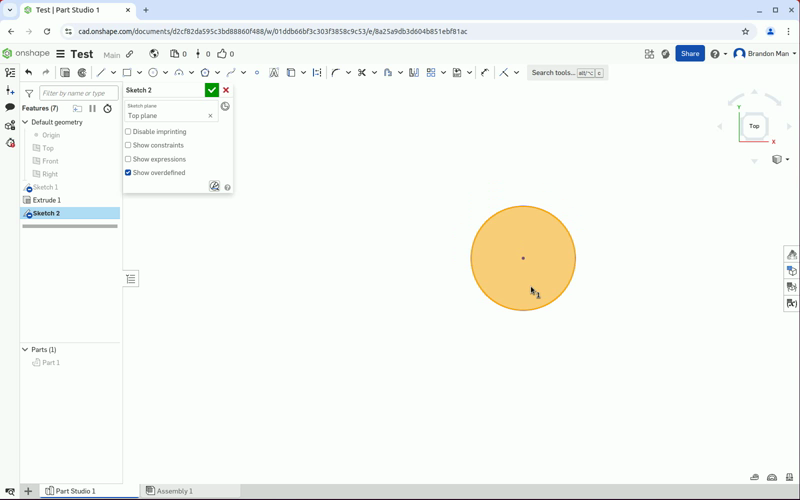
scroll(-6)
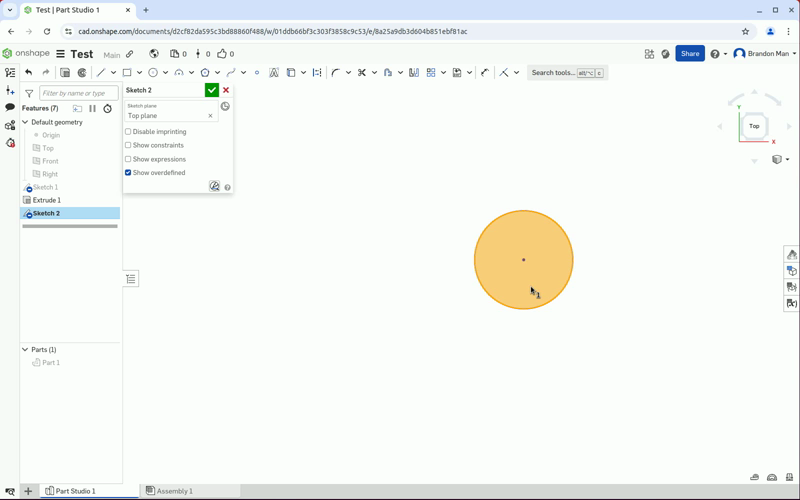
scroll(-6)
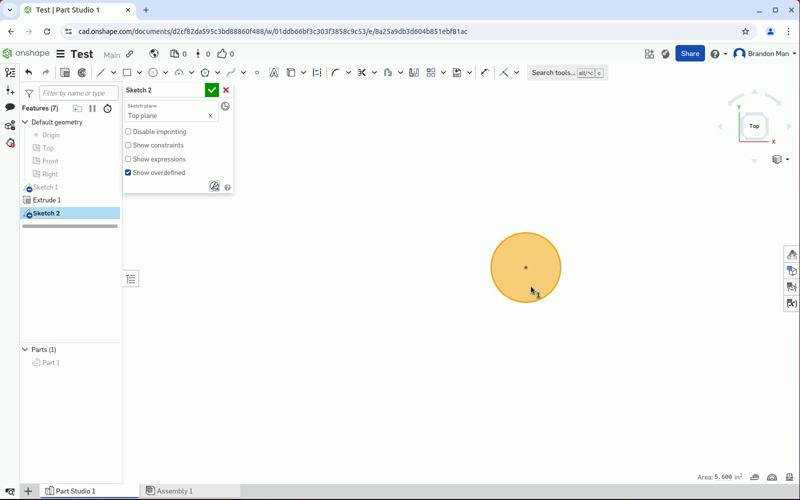
scroll(-6)
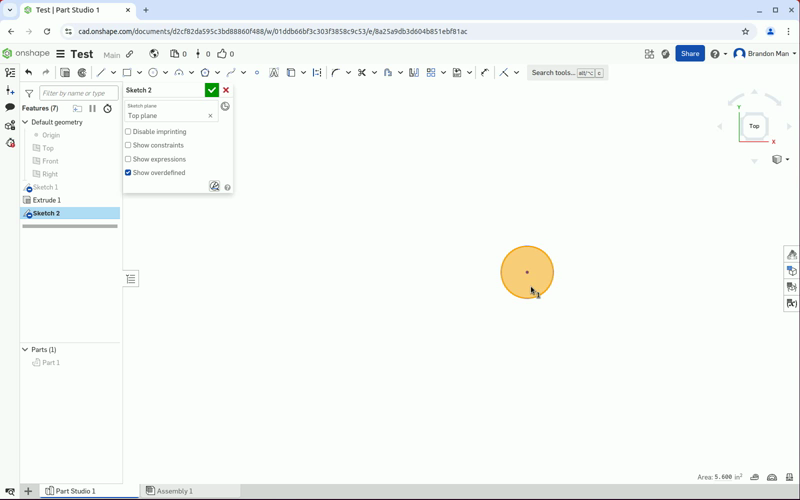
scroll(-6)
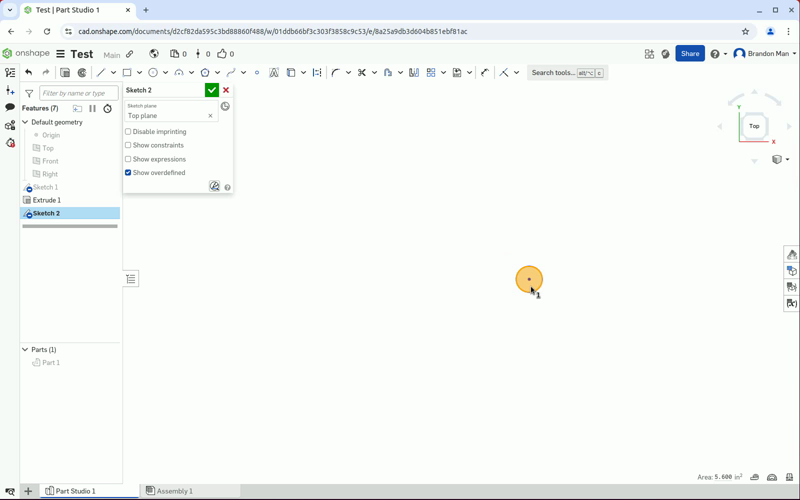
scroll(-6)
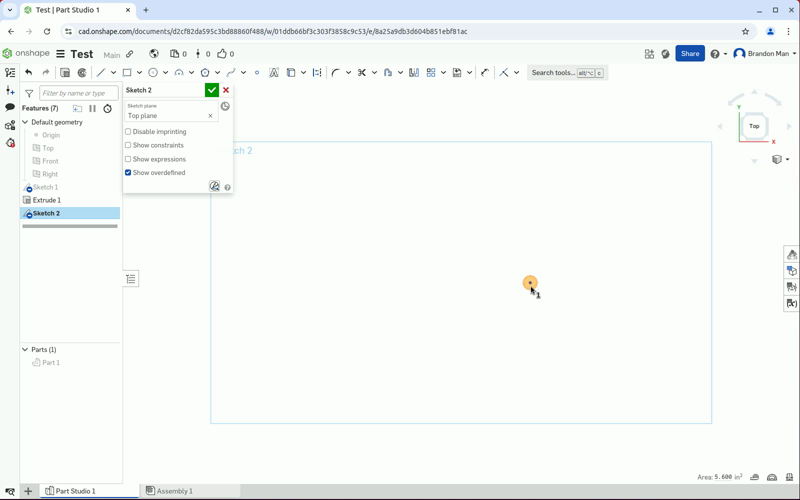
mouse_move(73, 352)
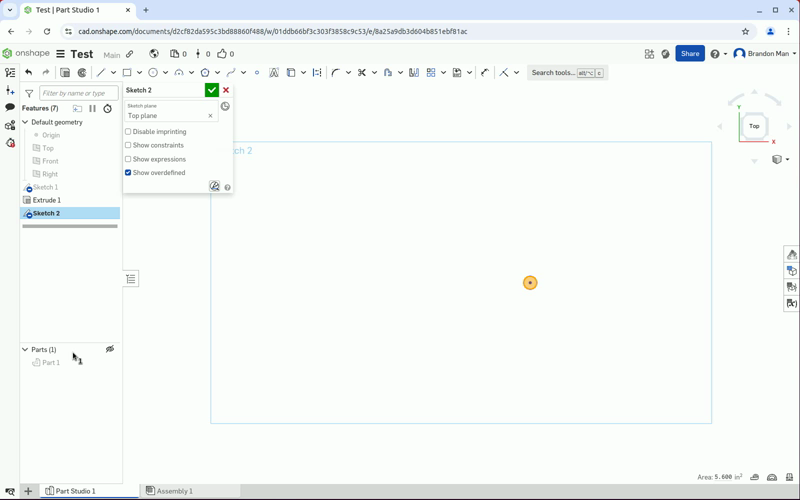
key(shift+y)
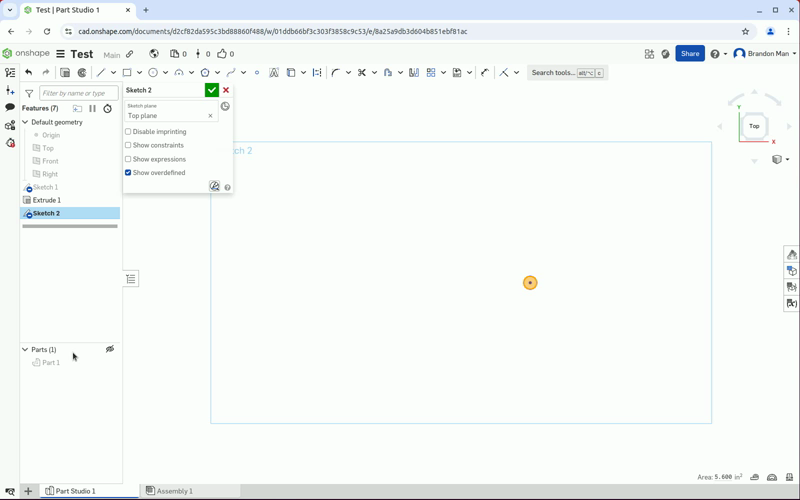
key(shift+e)
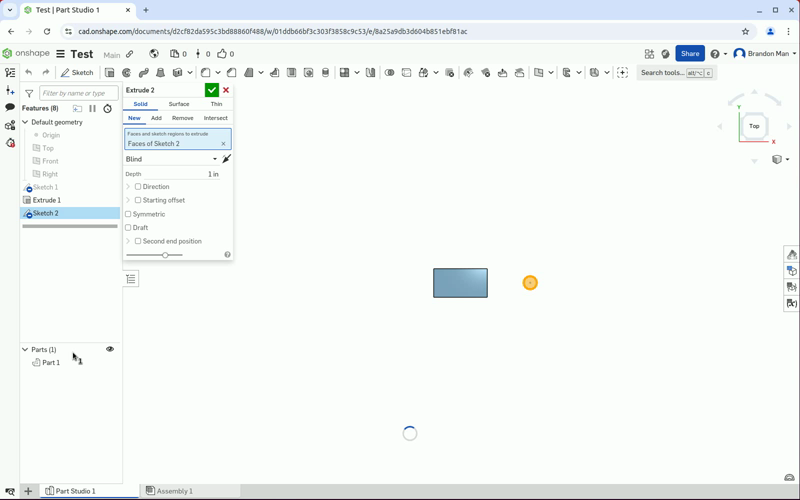
mouse_move(143, 106)
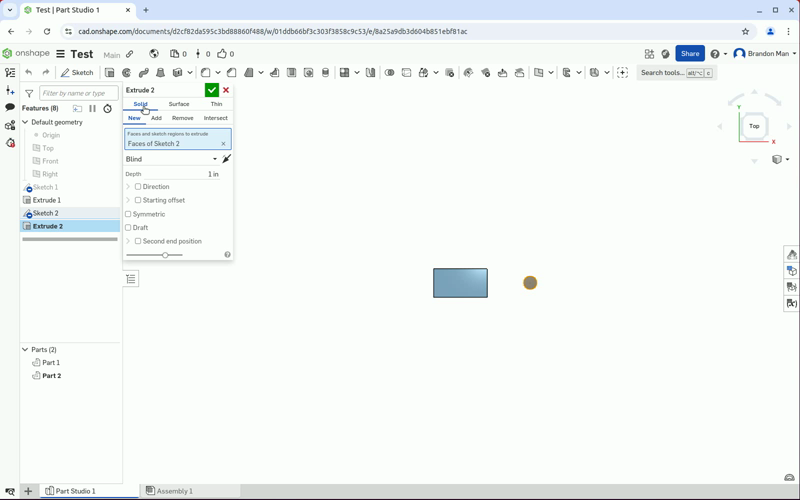
click(143, 106)
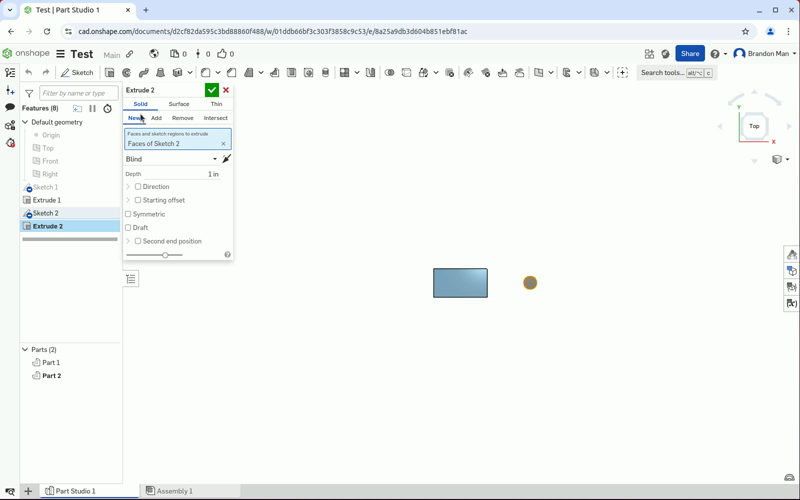
mouse_move(137, 120)
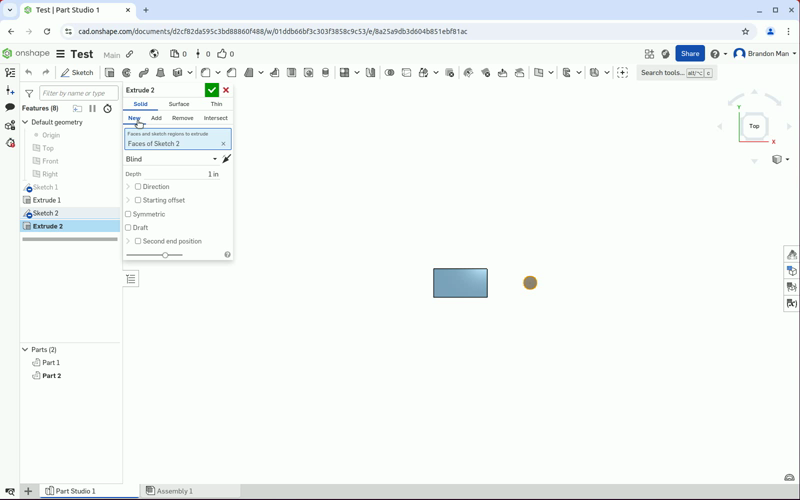
click(137, 120)
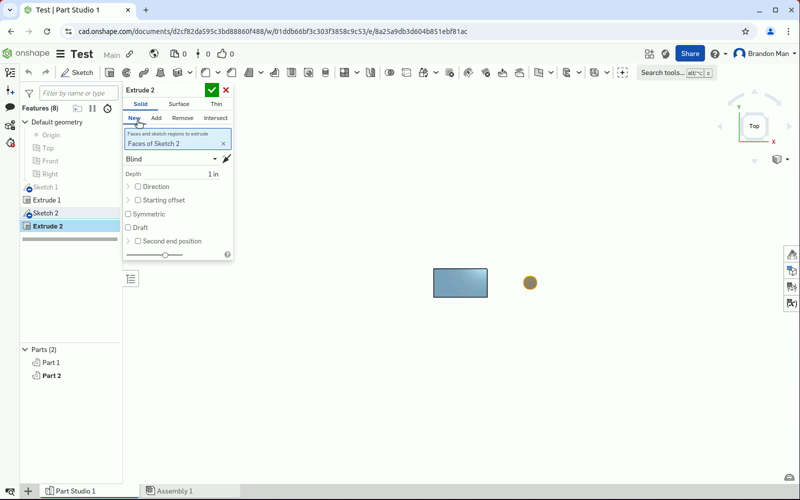
key(tab, 4)
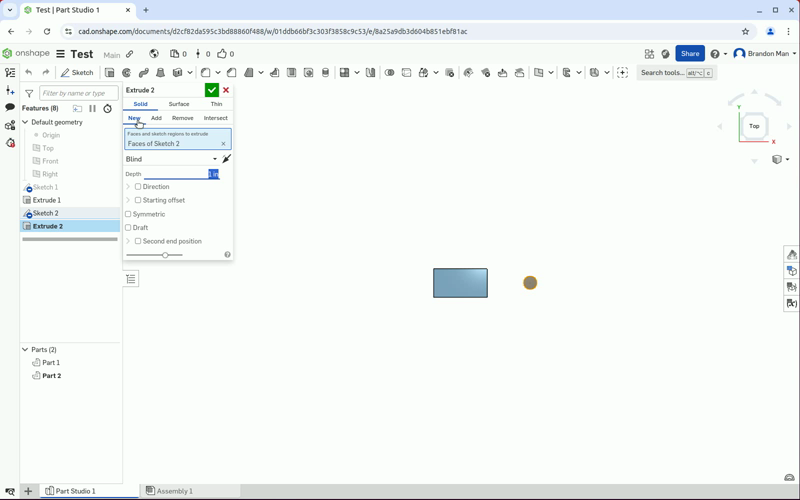
text(12.276)
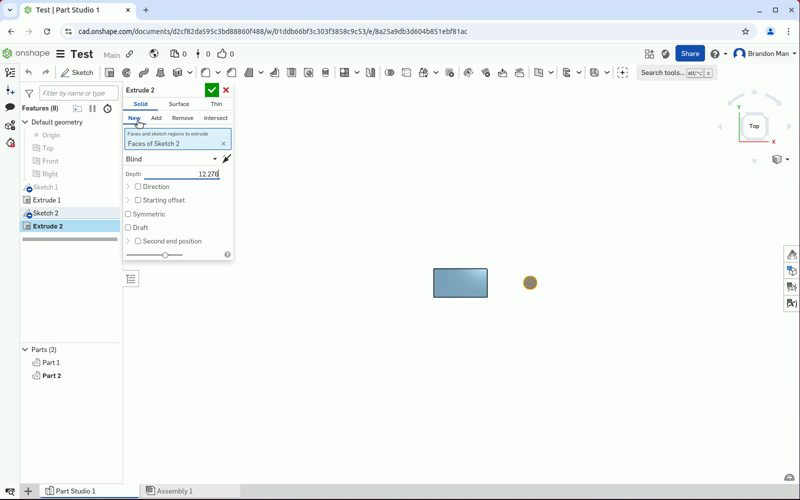
key(enter)
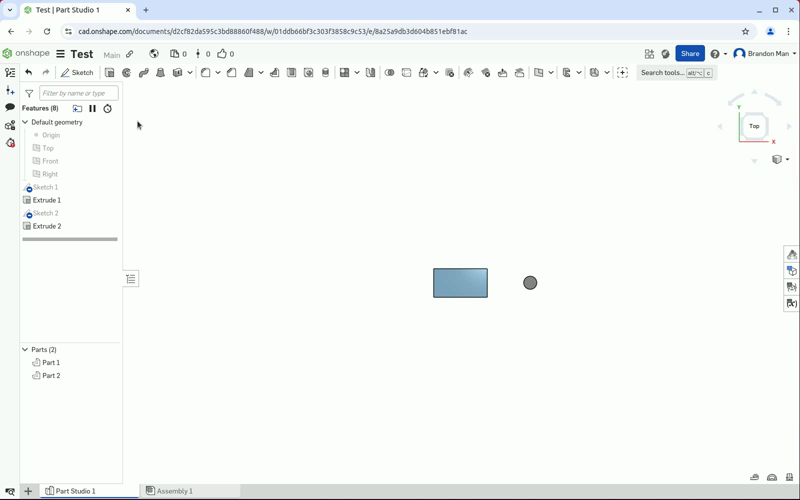
key(shift+h)
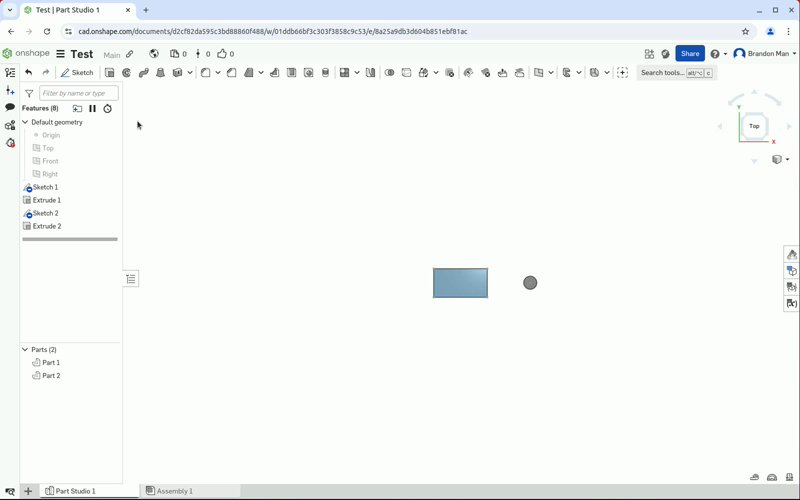
key(shift+h)
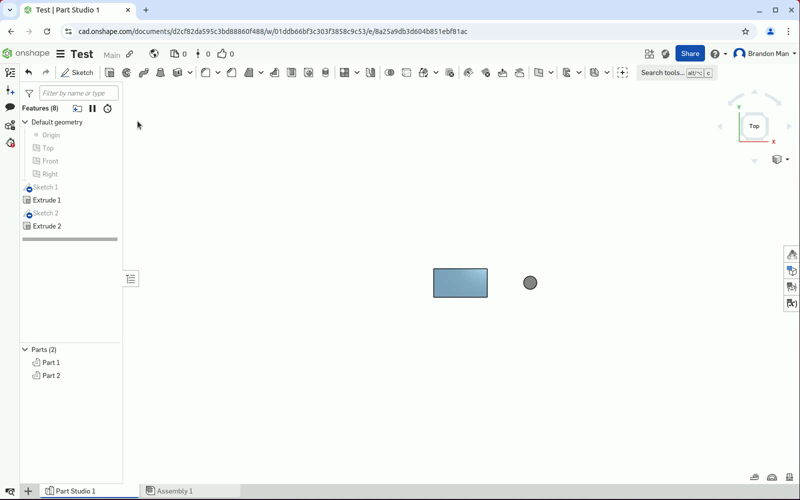
mouse_move(73, 189)
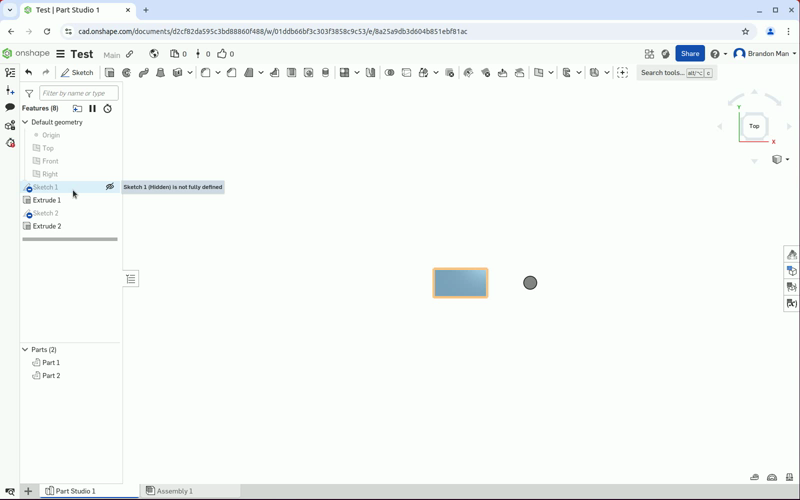
click(73, 189)
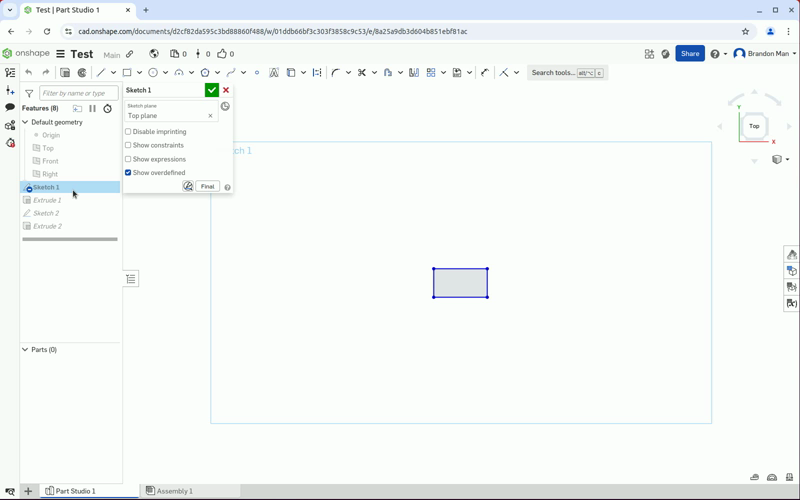
mouse_move(229, 92)
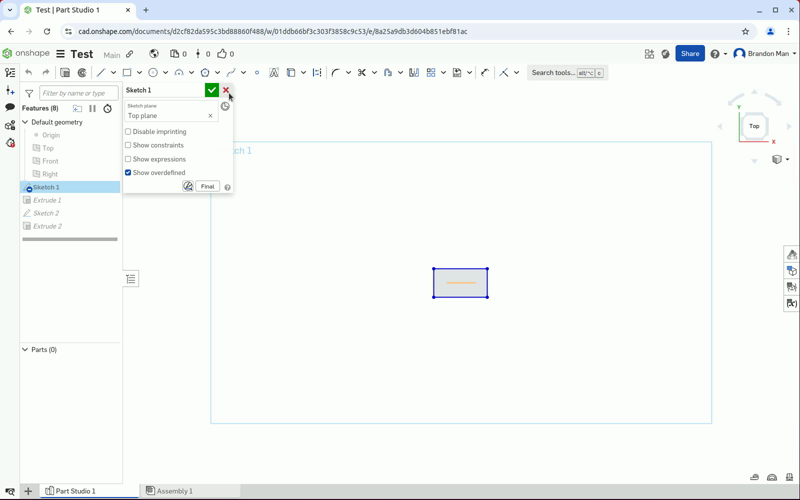
click(229, 92)
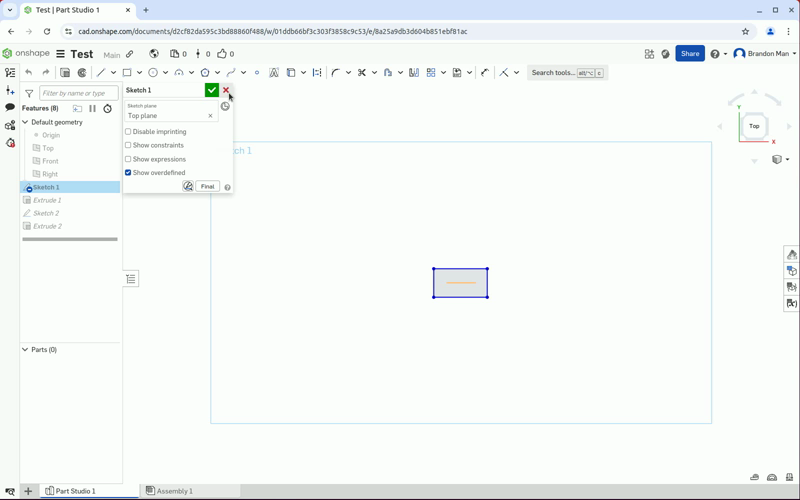
key(shift+s)
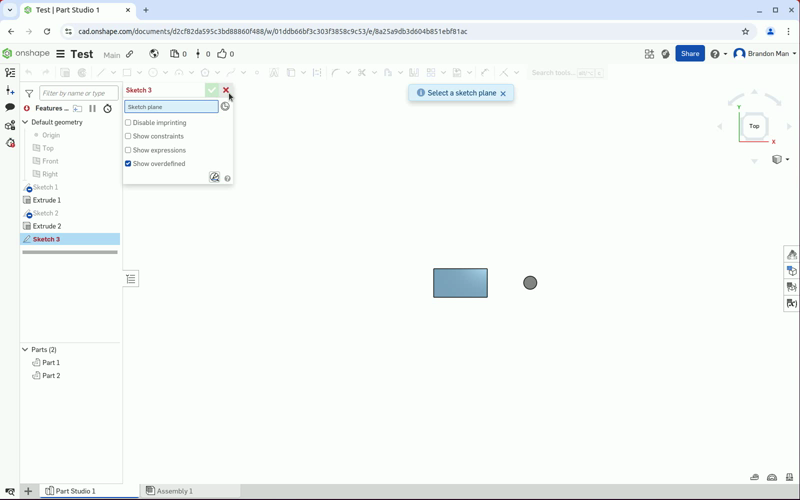
mouse_move(73, 150)
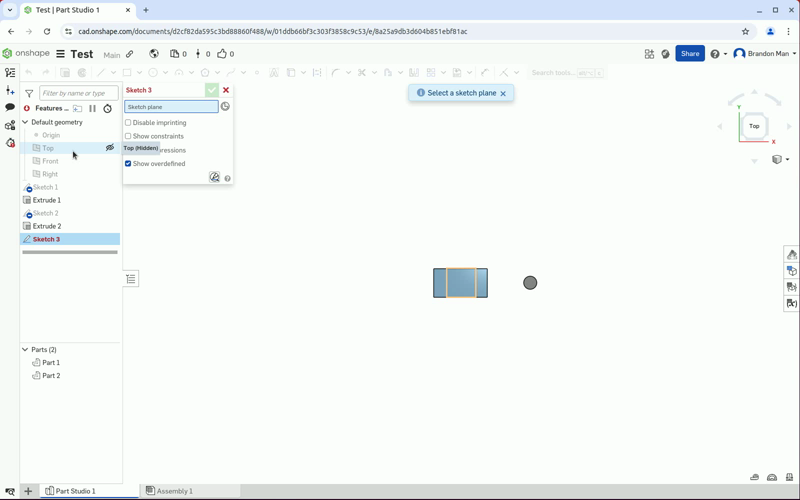
click(73, 150)
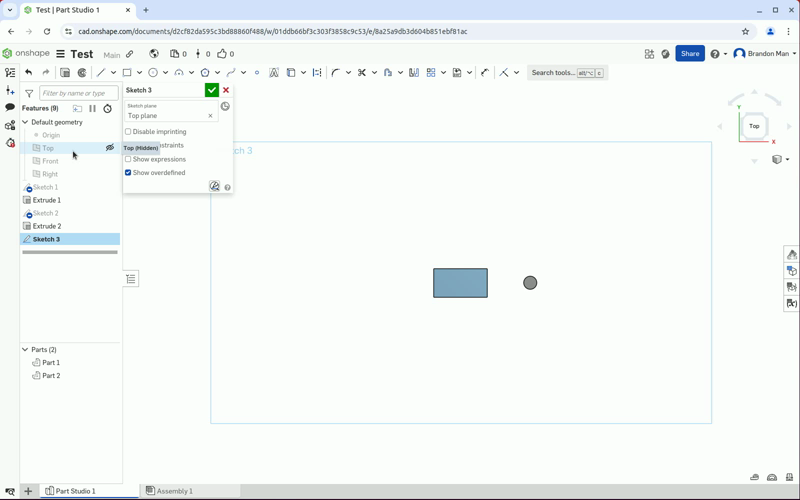
mouse_move(73, 352)
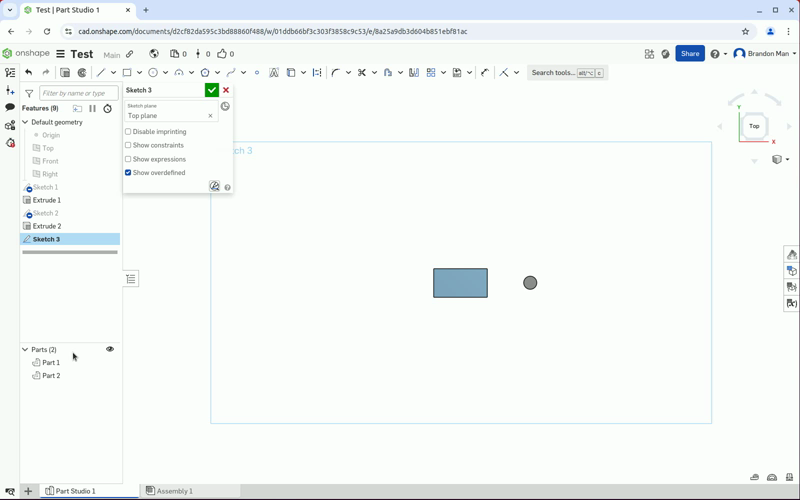
key(y)
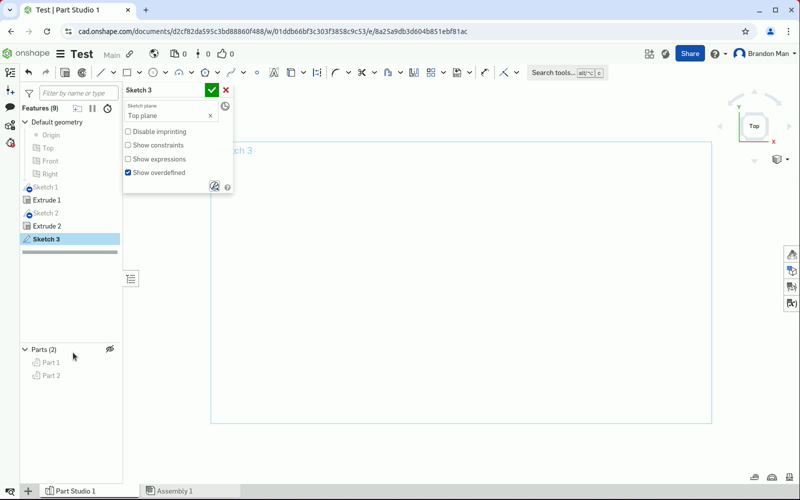
key(c)
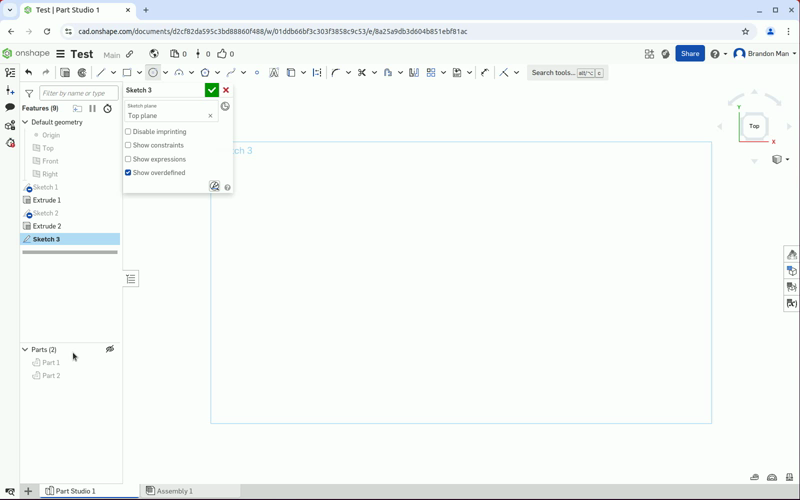
key_down(shift)
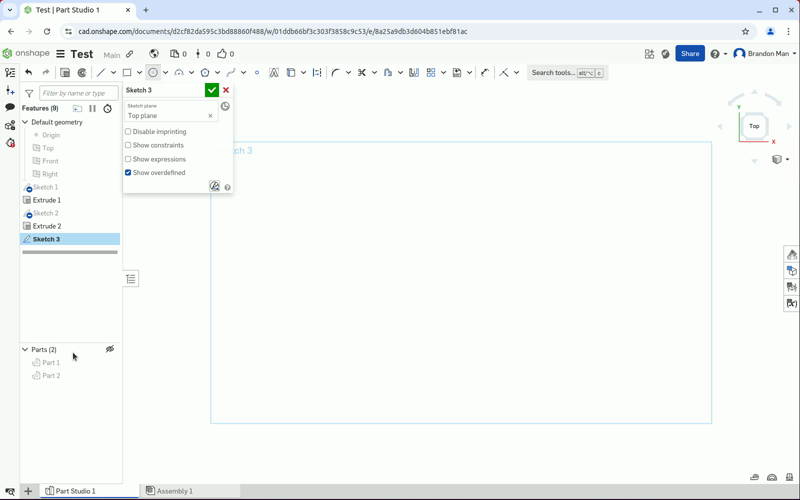
mouse_move(566, 282)
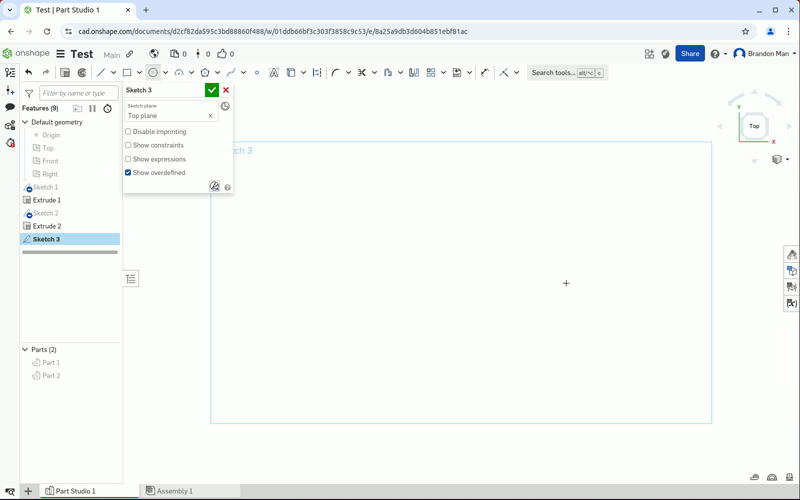
click(566, 282)
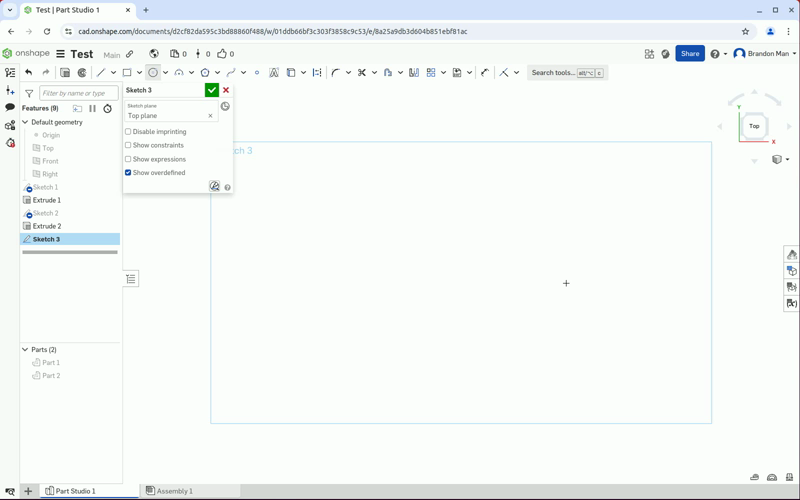
key_up(shift)
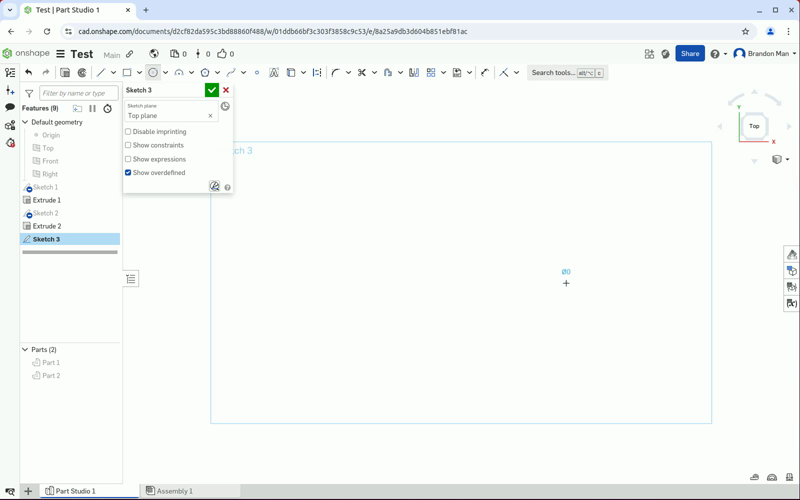
mouse_move(574, 282)
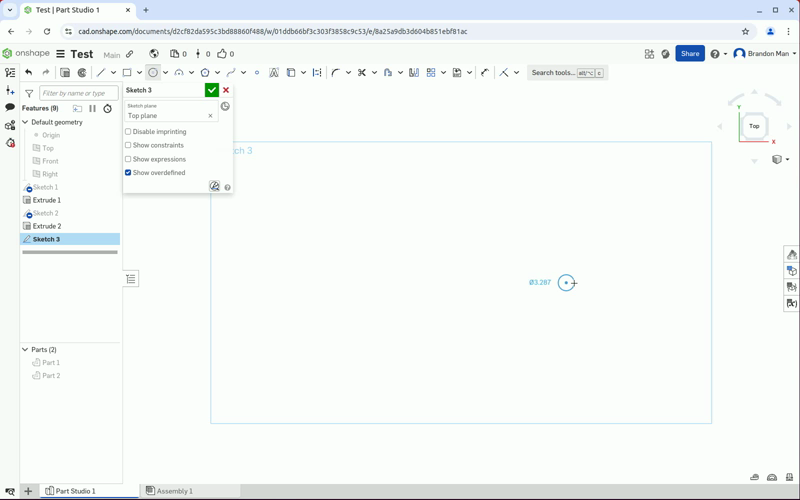
click(574, 282)
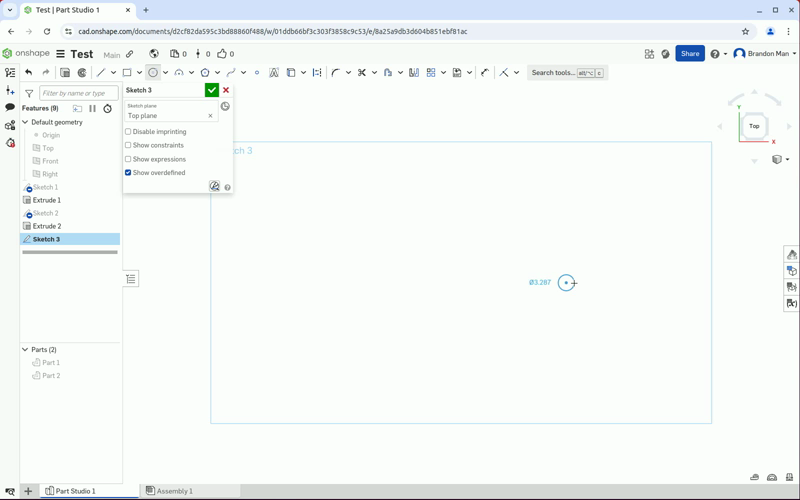
key(esc)
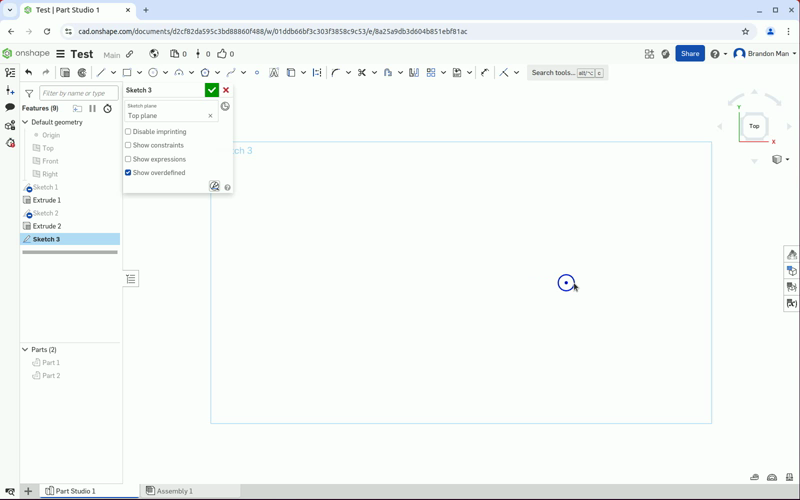
mouse_move(562, 283)
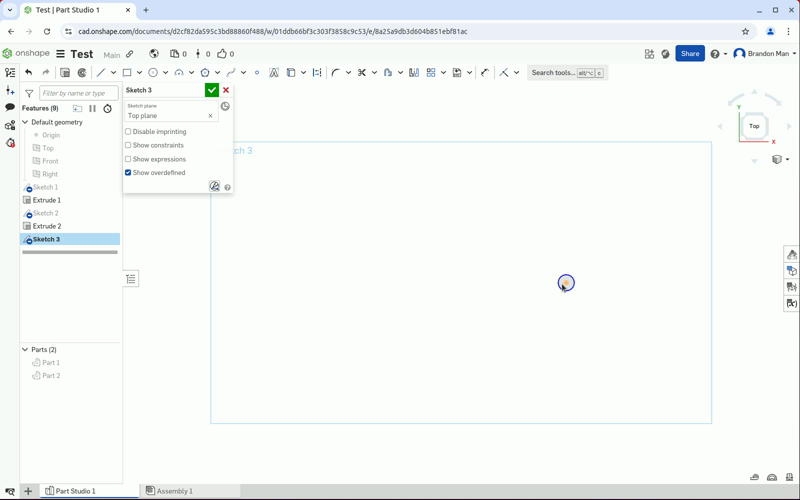
scroll(6)
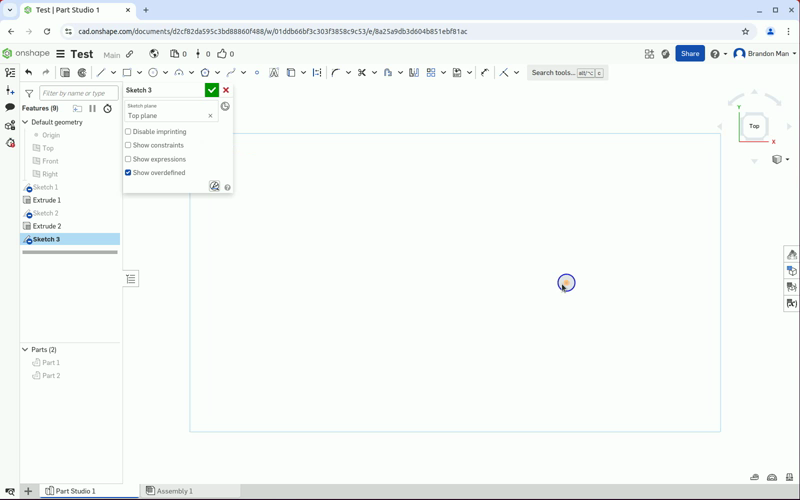
scroll(6)
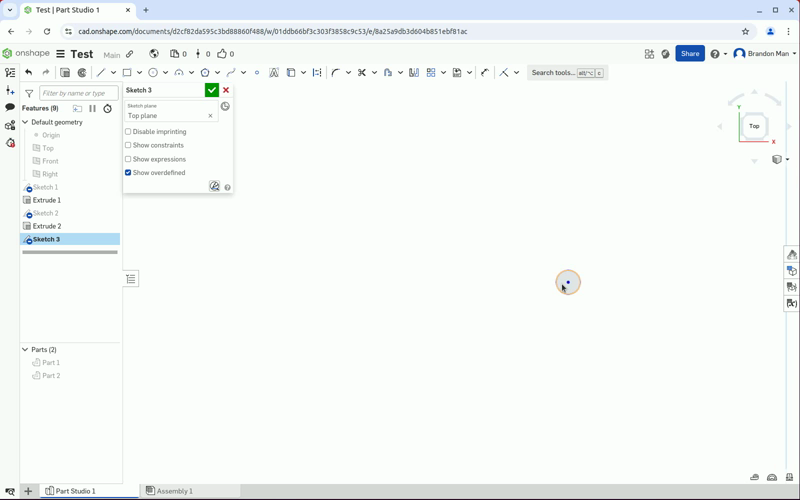
scroll(6)
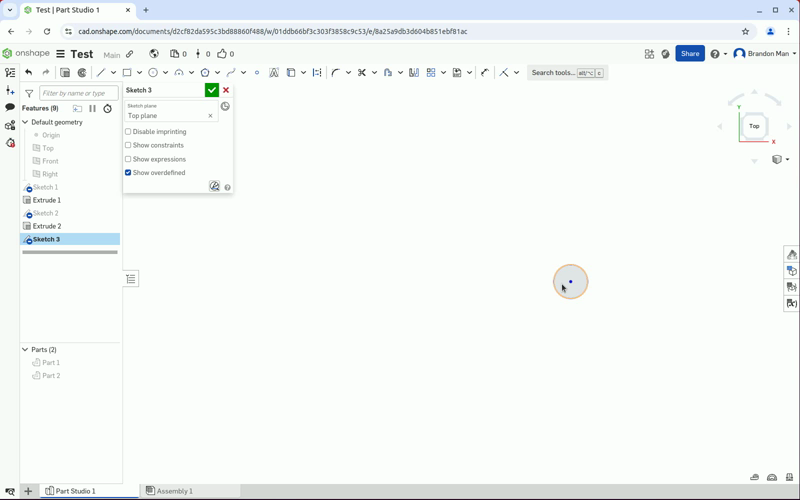
scroll(6)
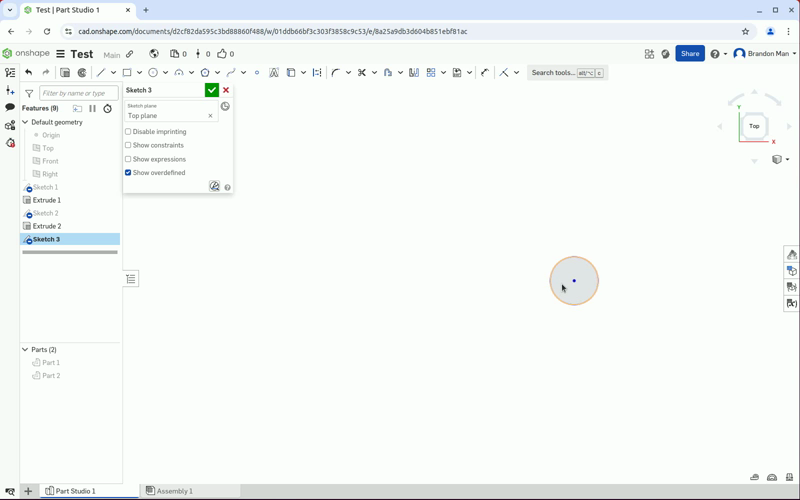
scroll(6)
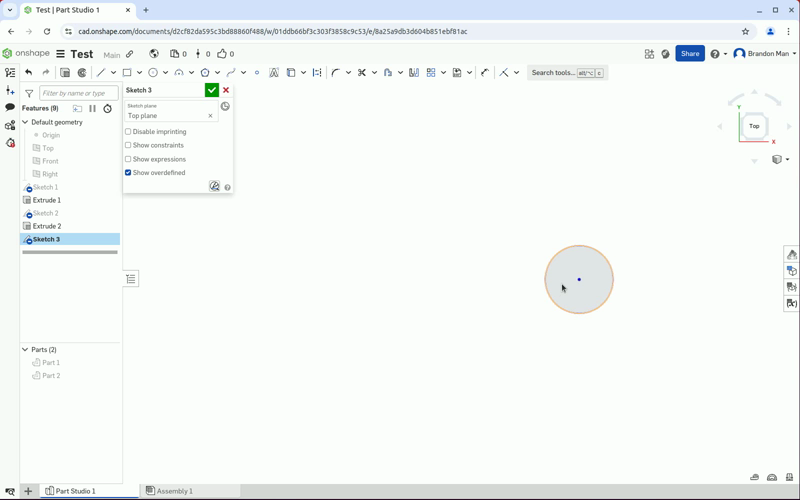
scroll(6)
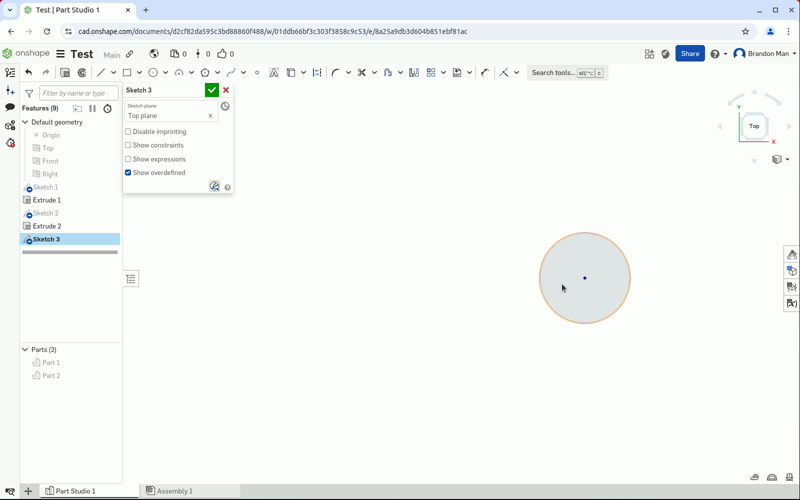
scroll(6)
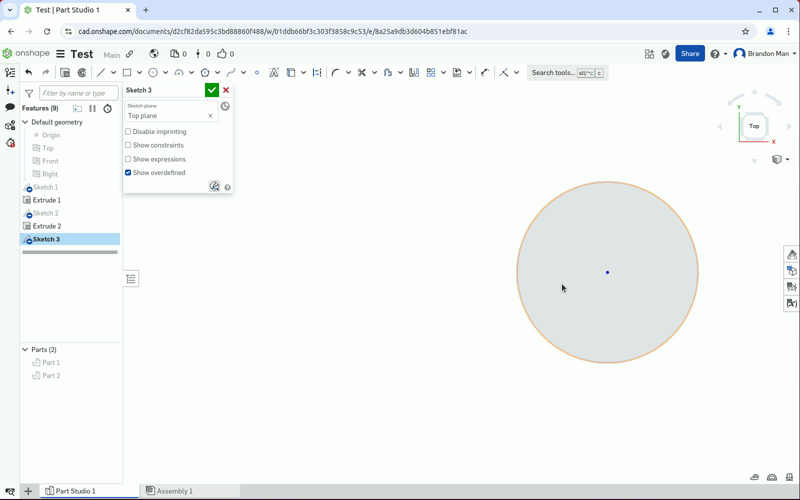
click(562, 283)
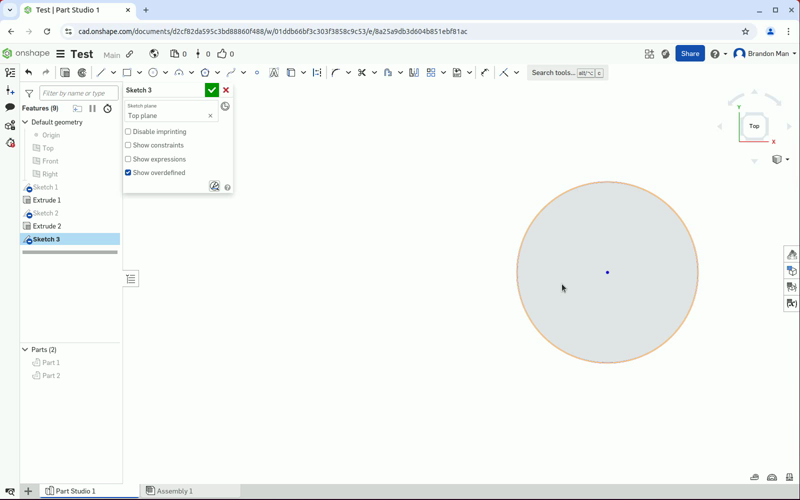
scroll(-6)
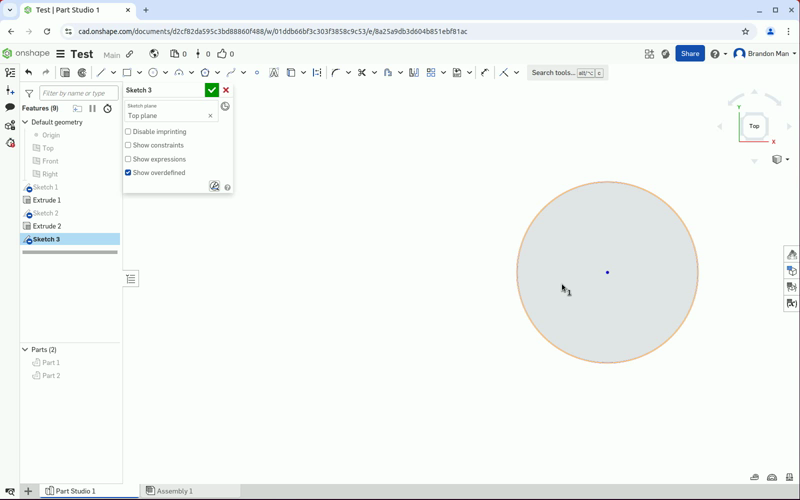
scroll(-6)
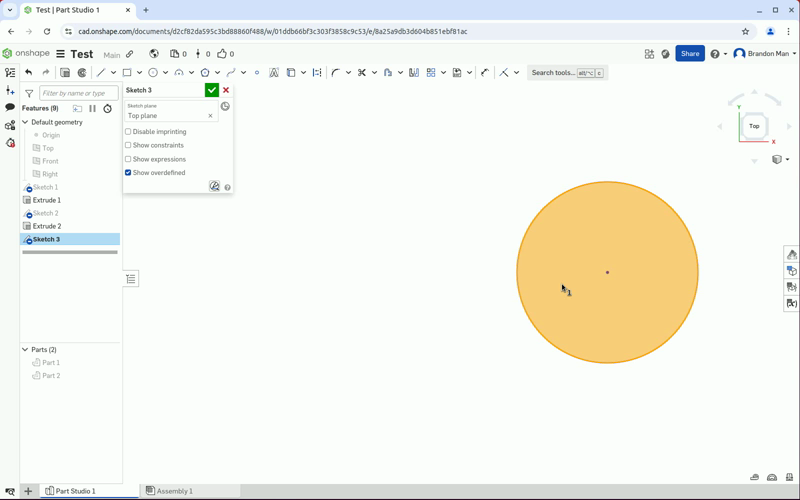
scroll(-6)
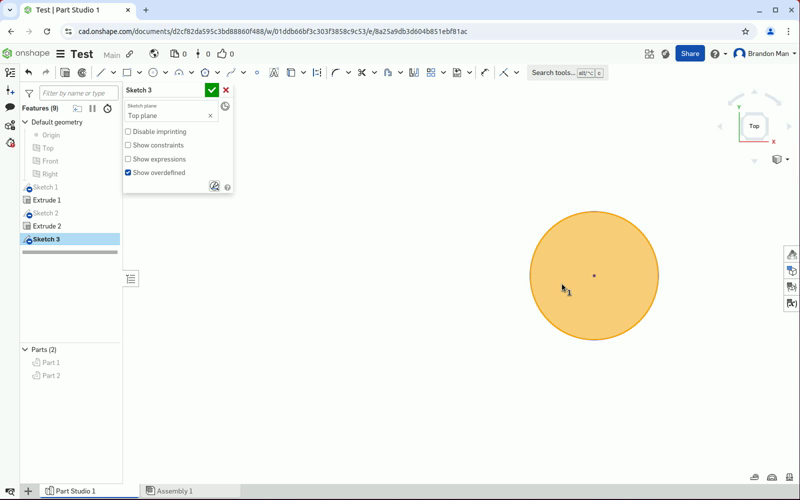
scroll(-6)
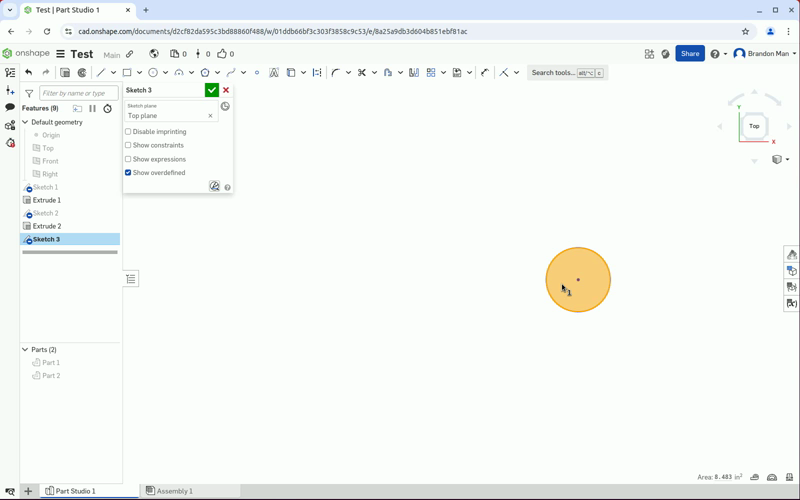
scroll(-6)
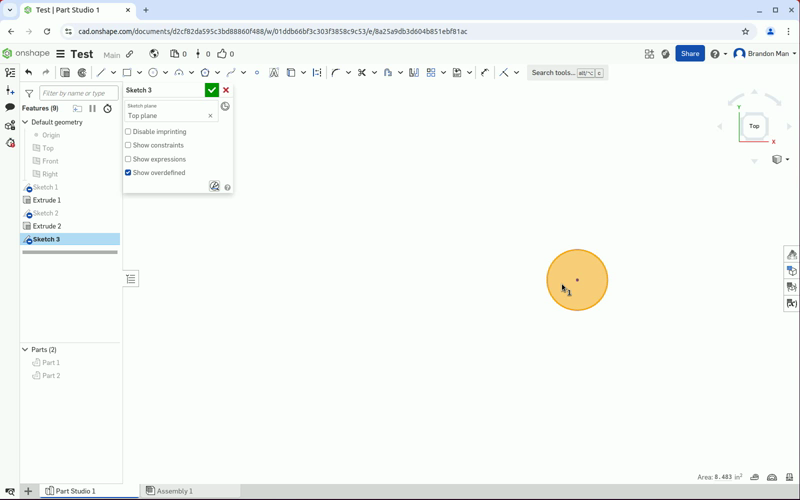
scroll(-6)
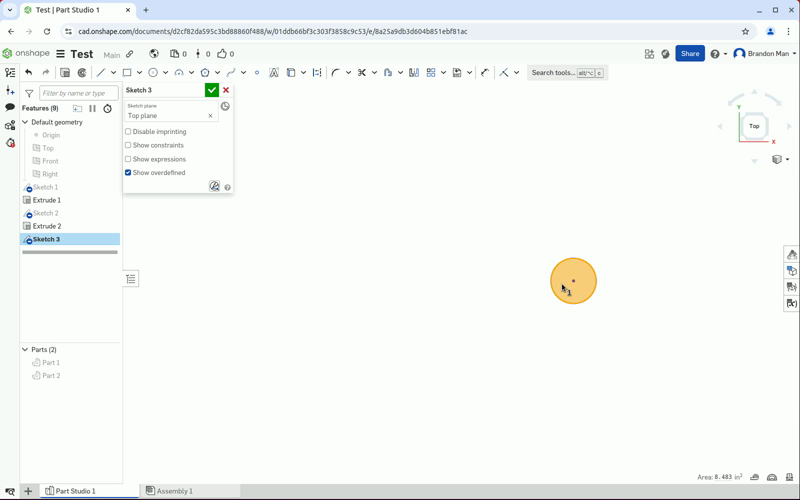
scroll(-6)
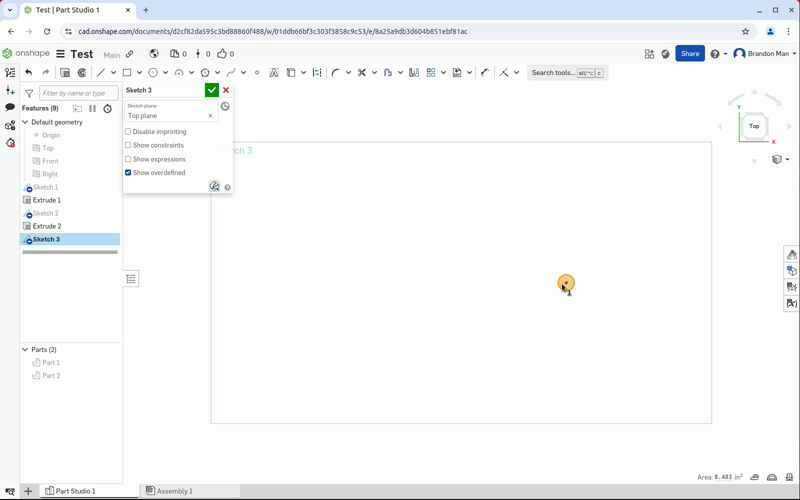
mouse_move(73, 352)
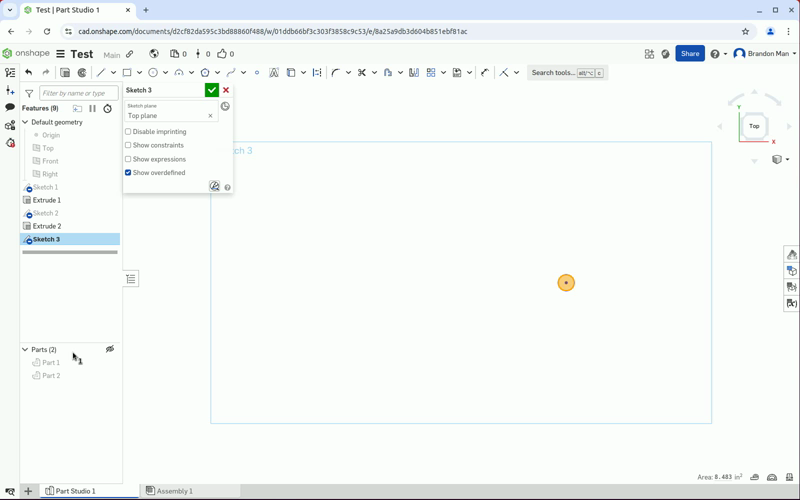
key(shift+y)
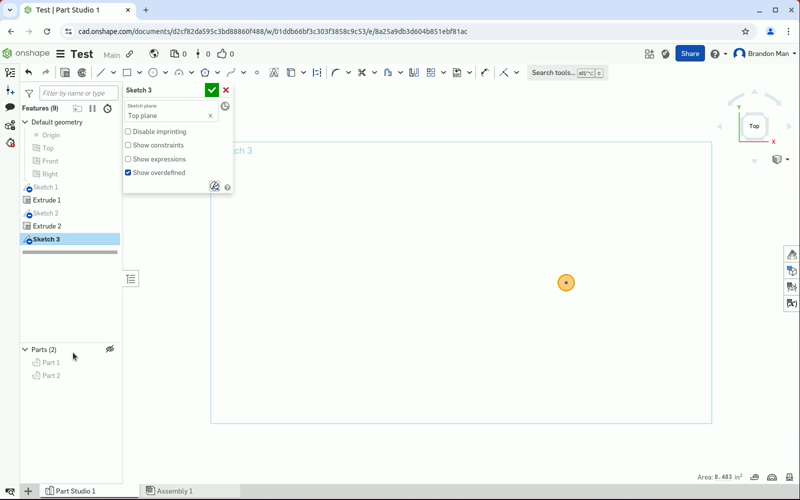
key(shift+e)
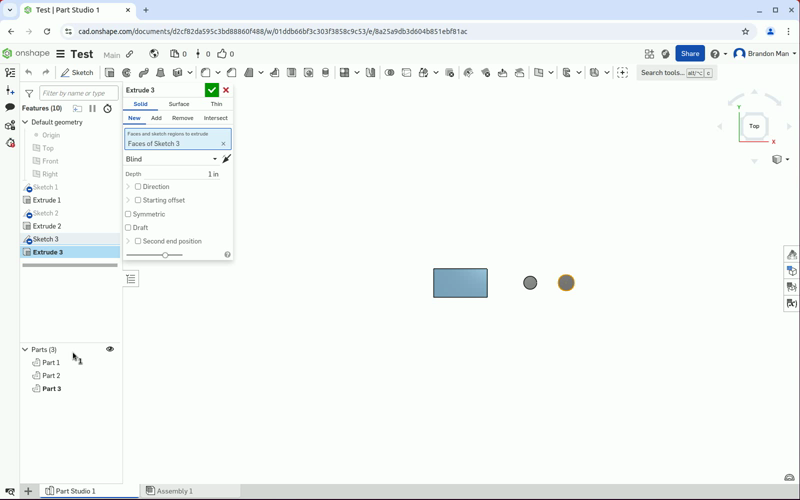
mouse_move(143, 106)
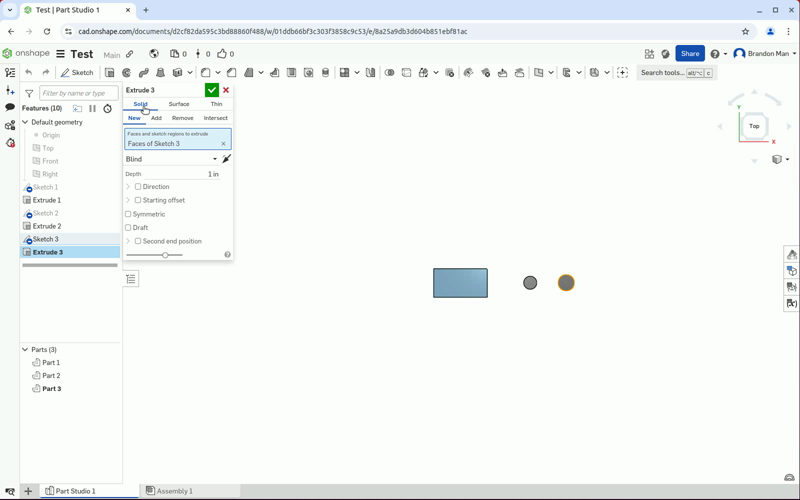
click(143, 106)
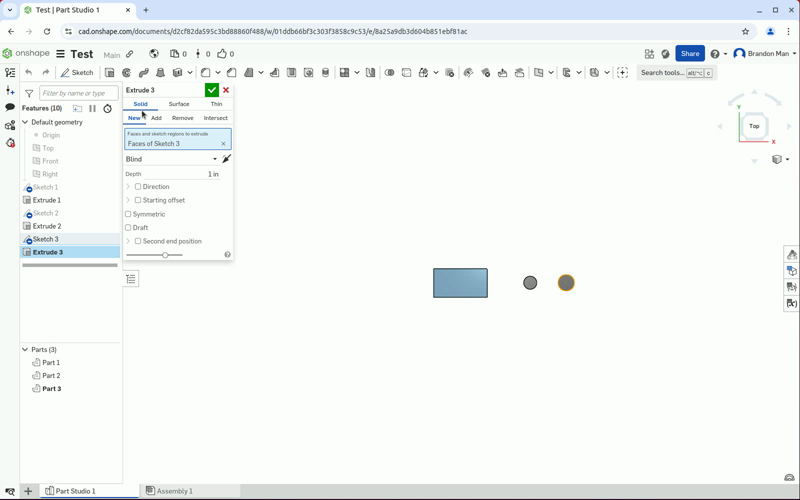
mouse_move(137, 120)
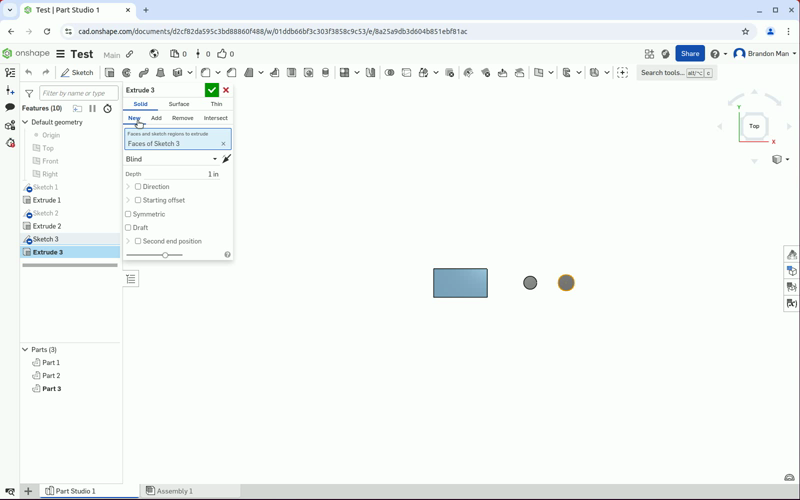
click(137, 120)
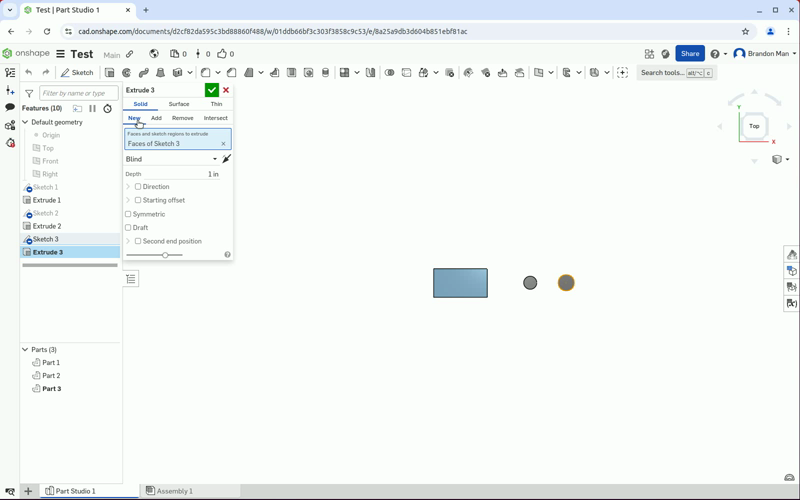
key(tab, 4)
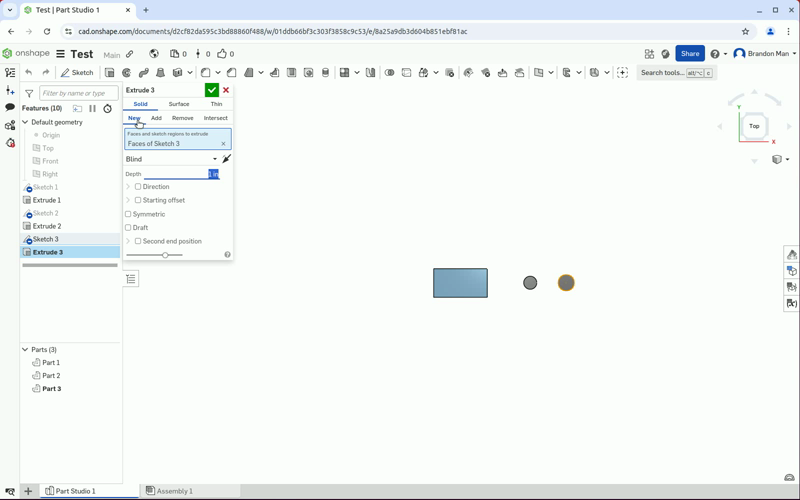
text(13.961)
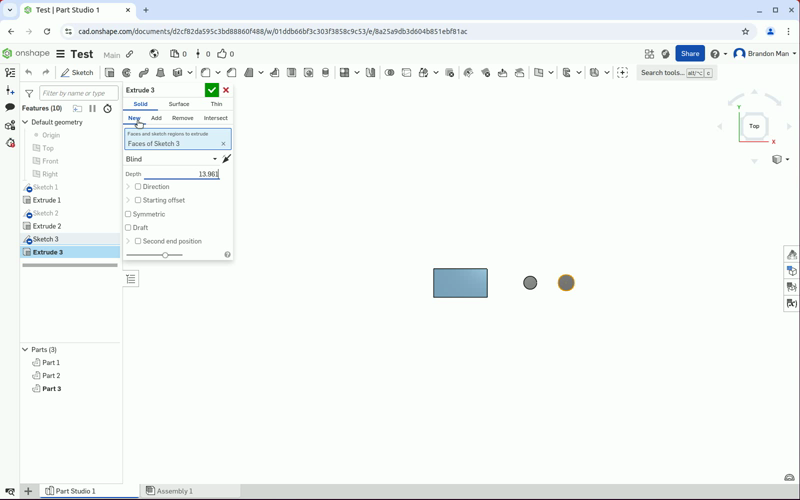
key(enter)
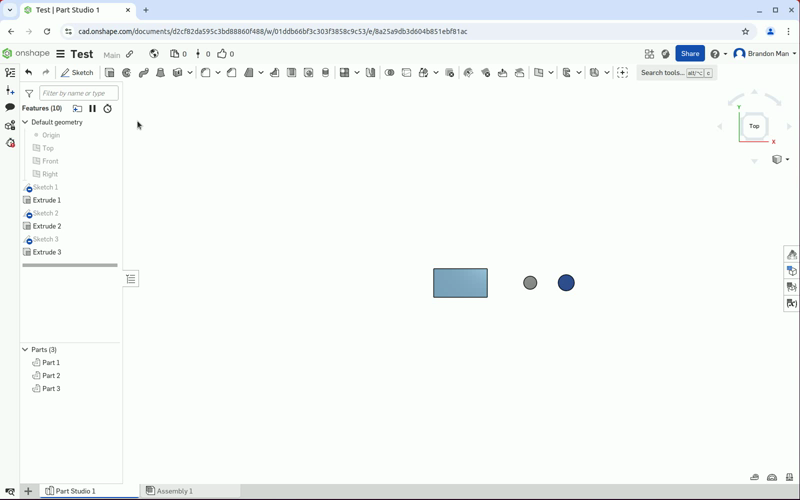
key(shift+h)
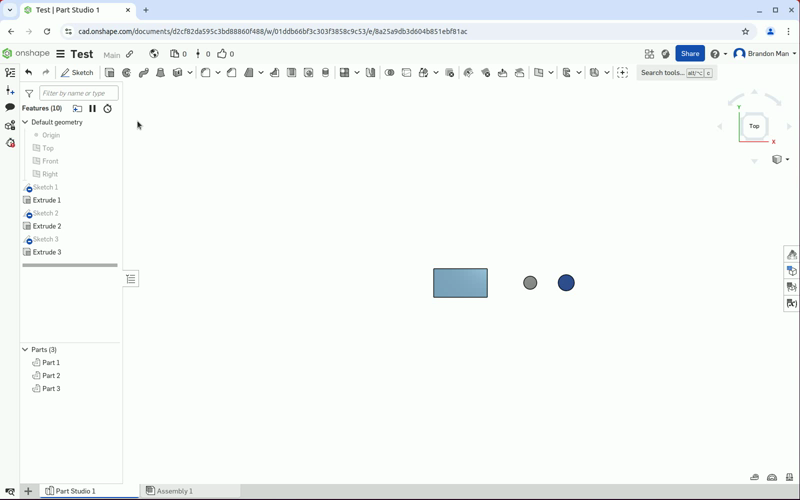
key(shift+h)
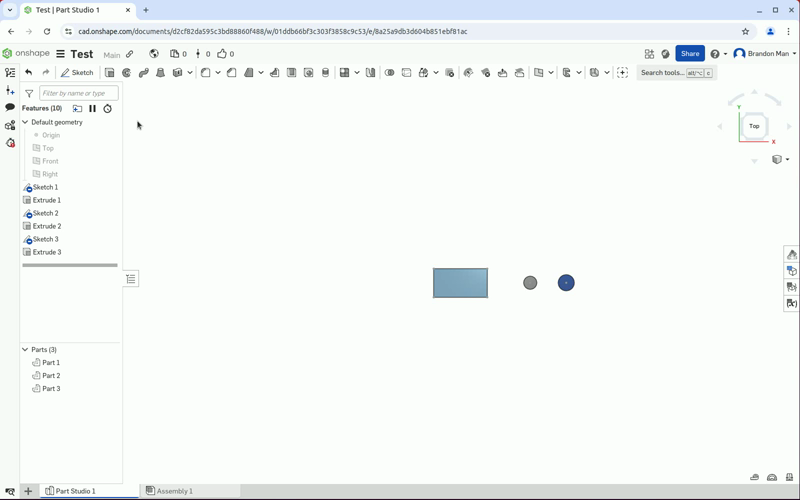
key(shift+7)
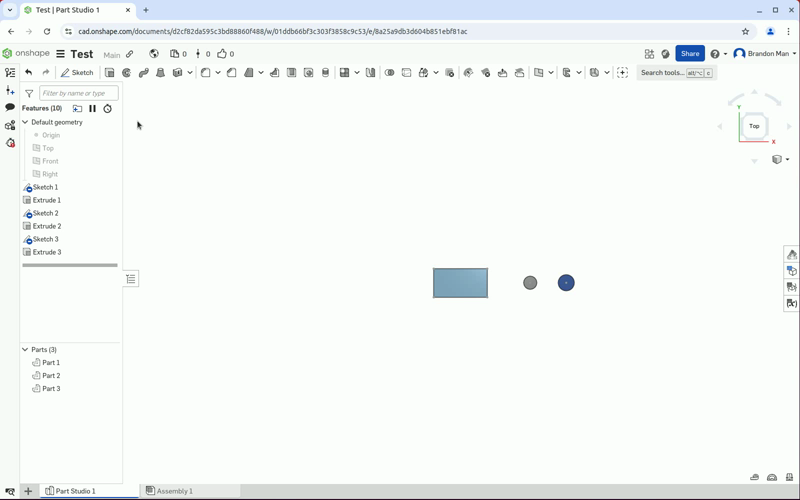
key(up, 3)
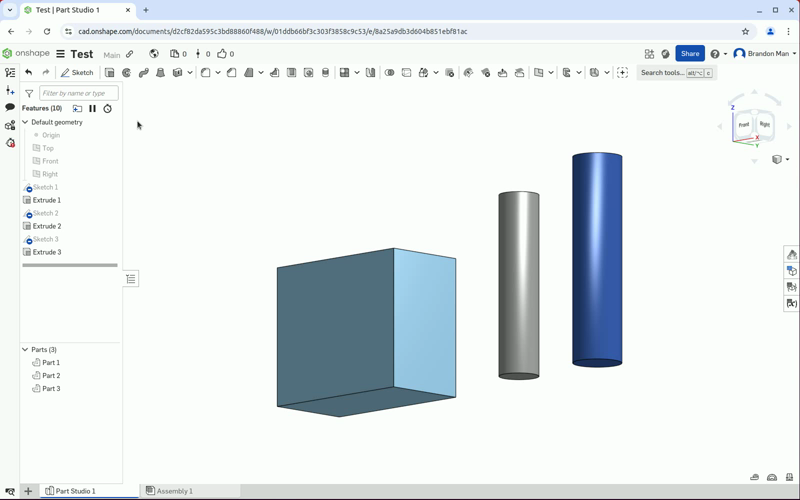
key(left, 3)
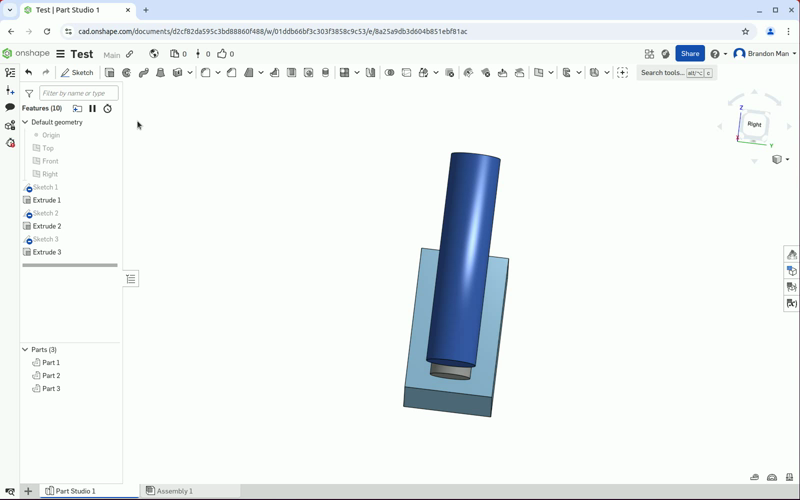
key(right, 3)
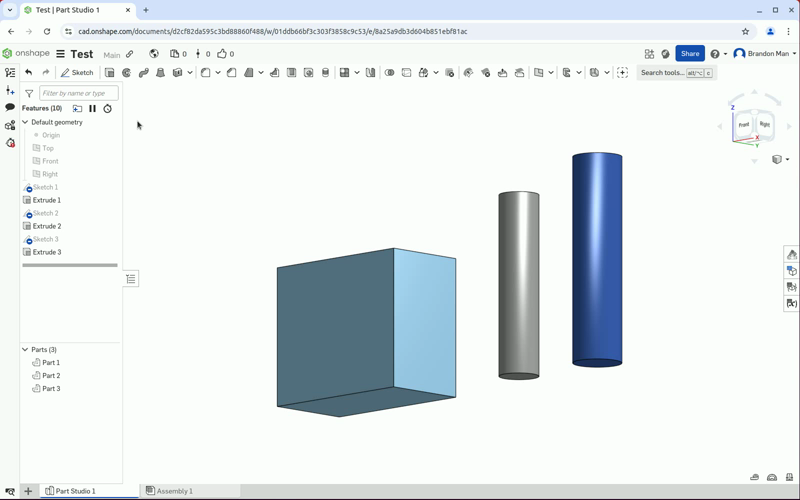
key(down, 3)
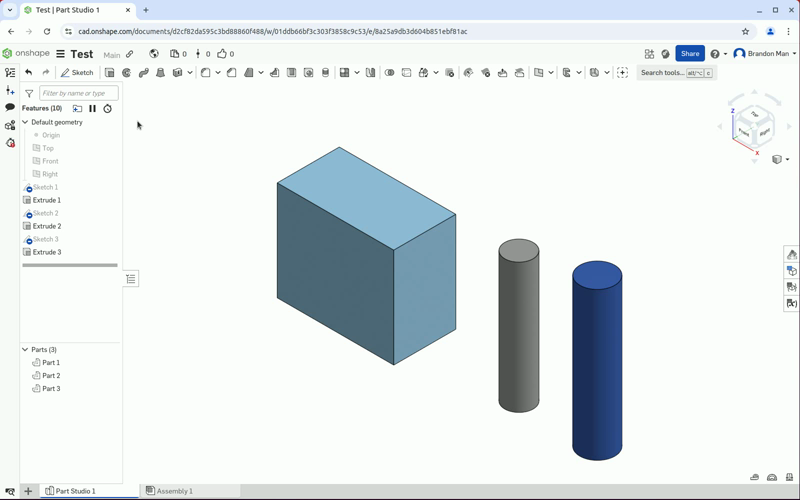
mouse_move(73, 189)
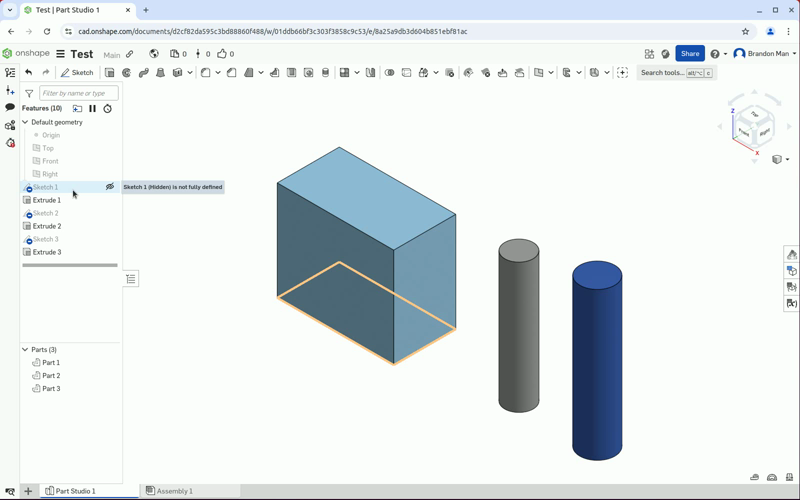
click(73, 189)